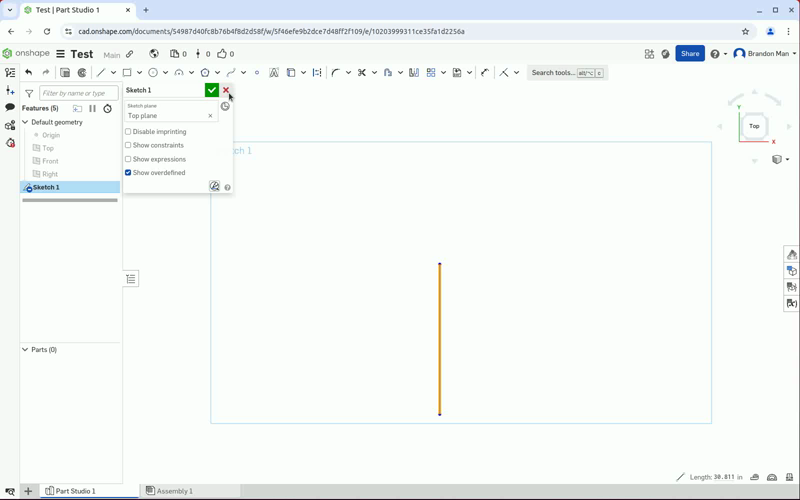
key(shift+h)
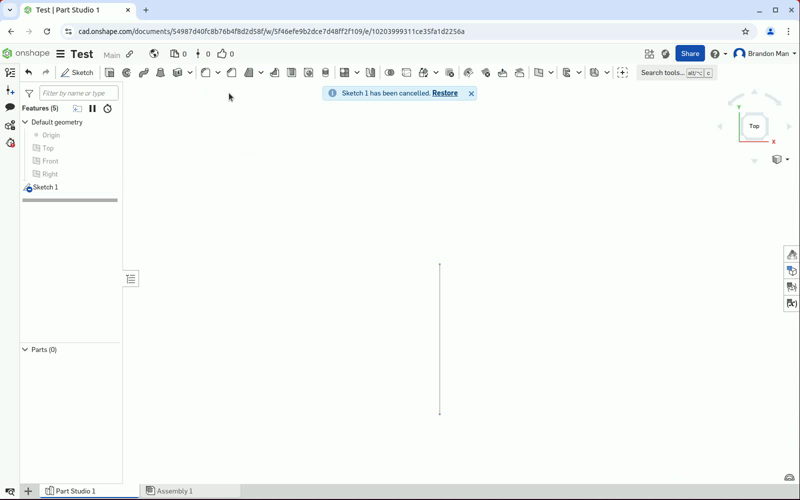
key(shift+s)
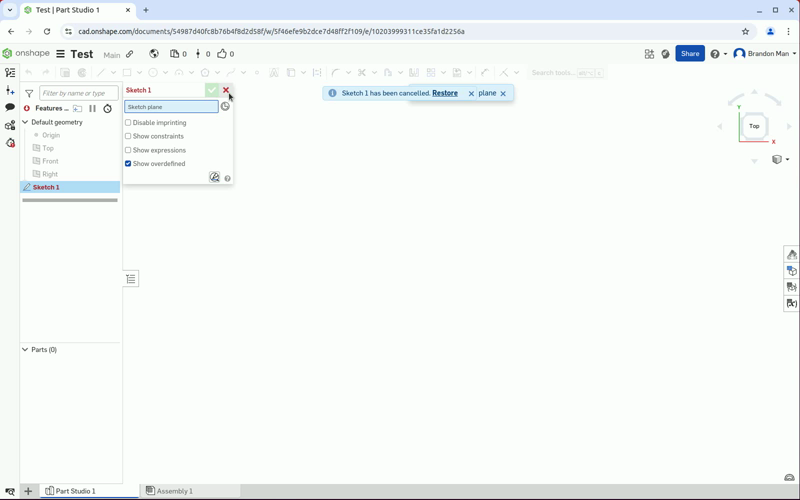
mouse_move(73, 150)
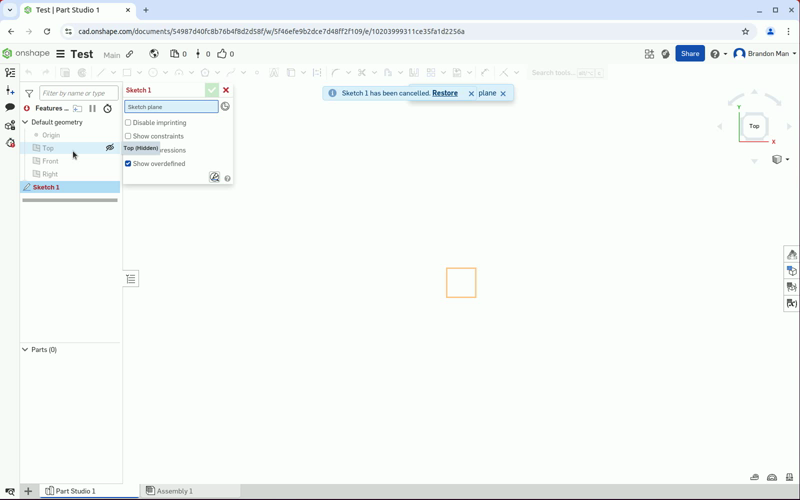
click(73, 150)
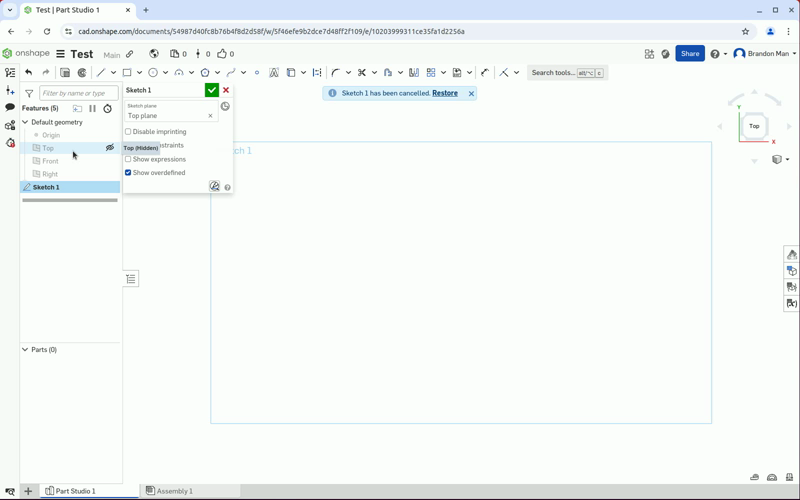
mouse_move(73, 352)
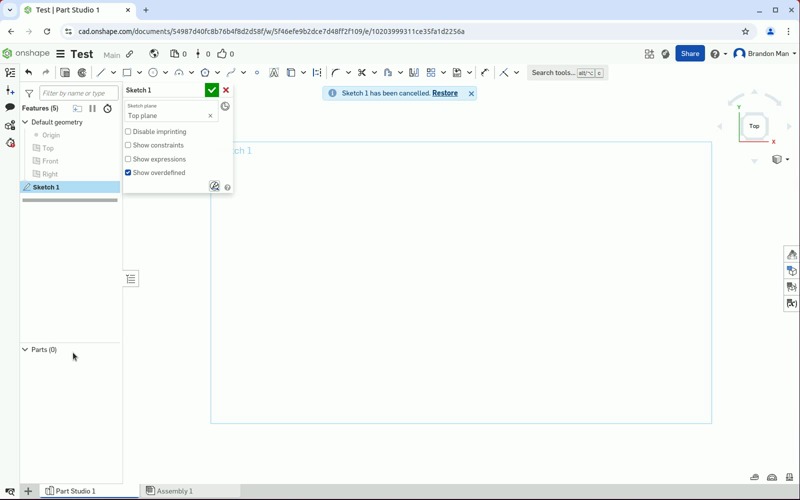
key(y)
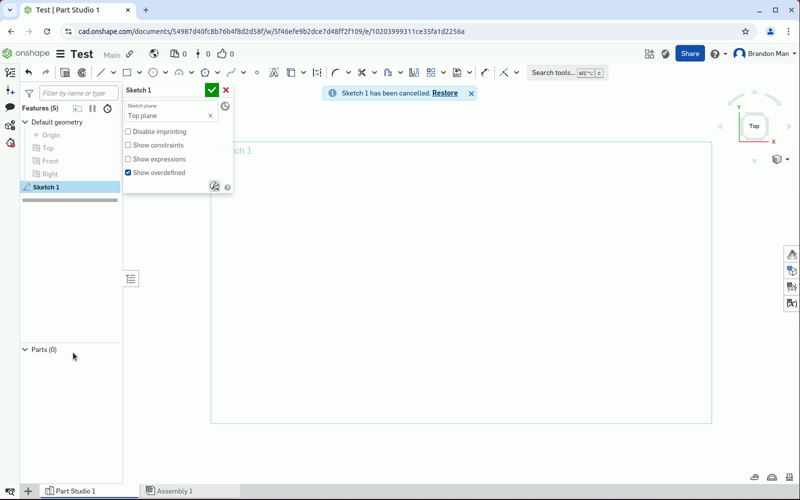
key(l)
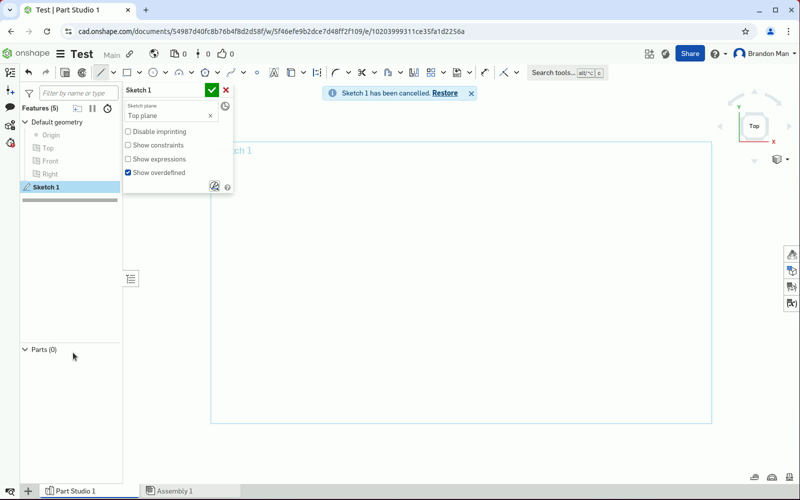
key_down(shift)
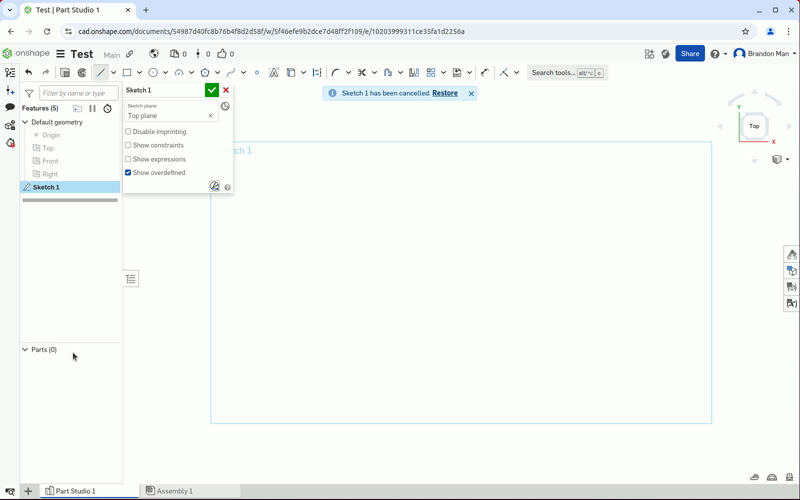
mouse_move(348, 253)
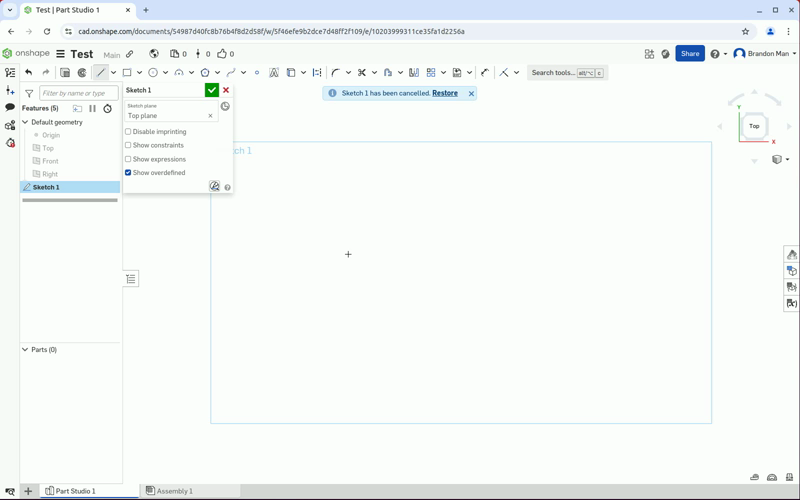
click(348, 253)
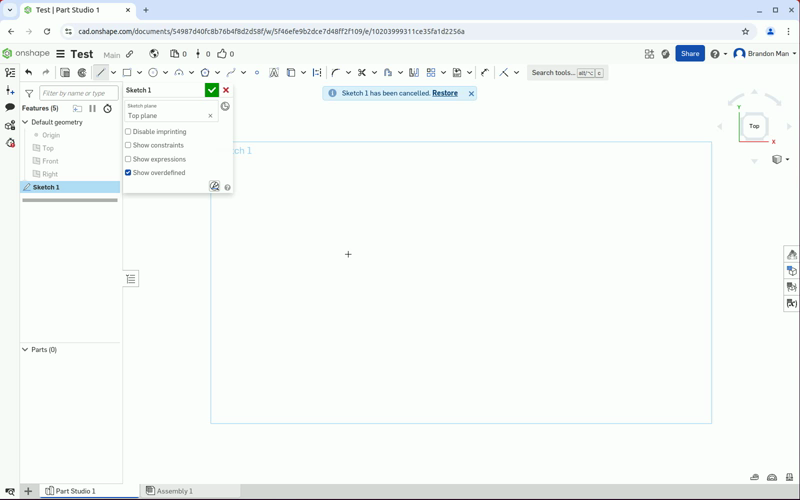
key_up(shift)
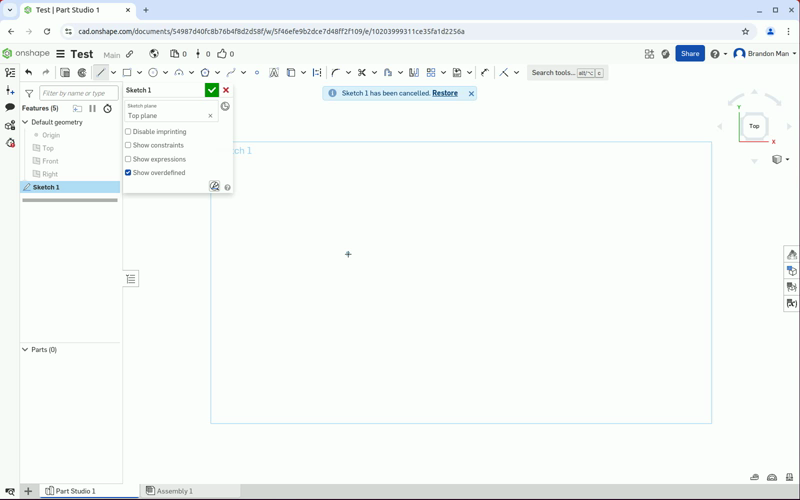
key_down(shift)
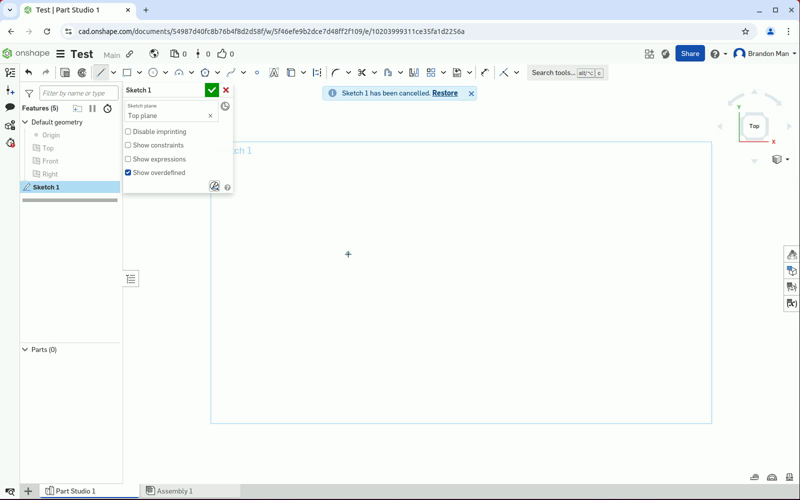
mouse_move(442, 253)
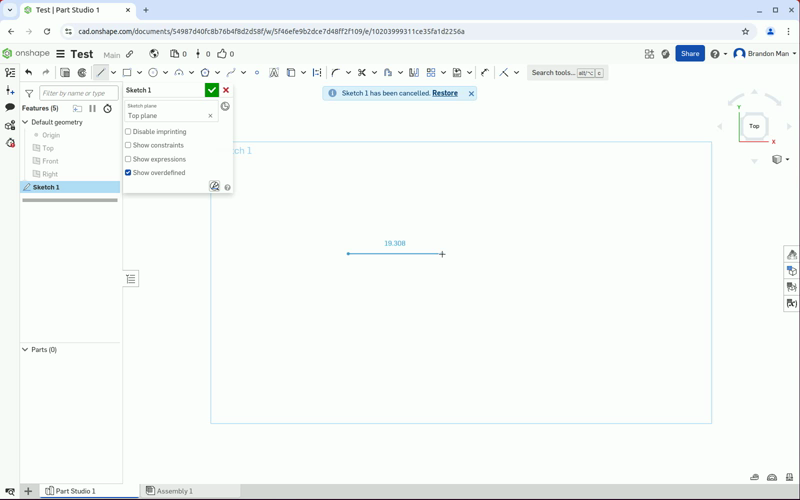
click(442, 253)
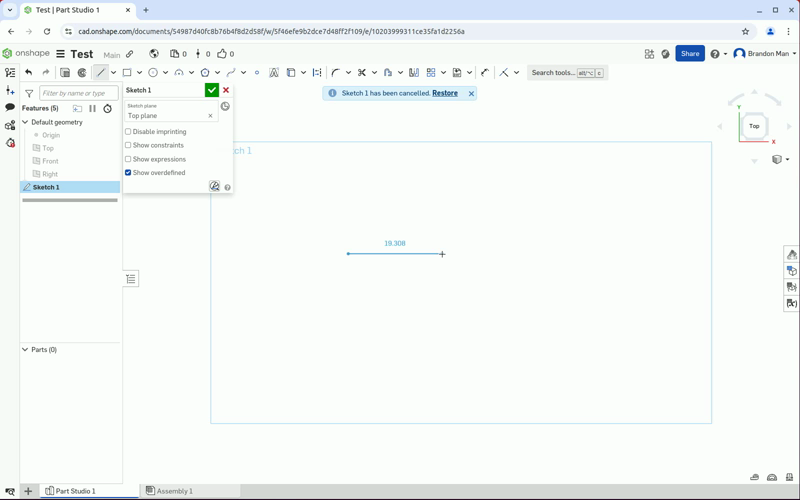
key_up(shift)
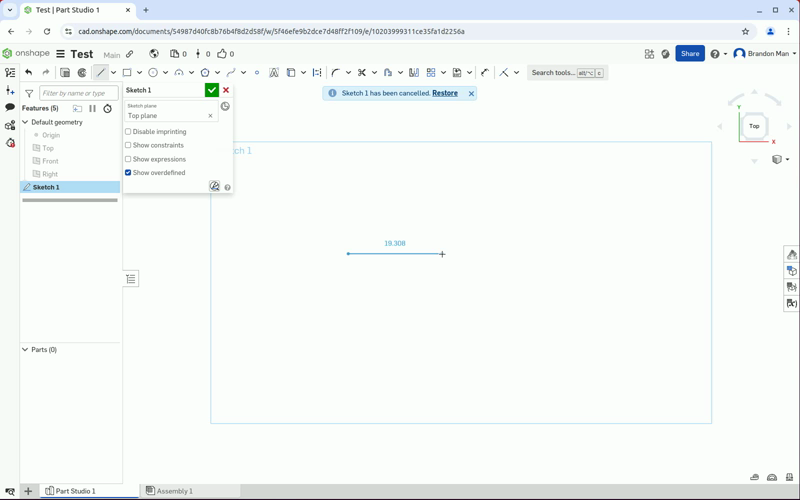
key_down(shift)
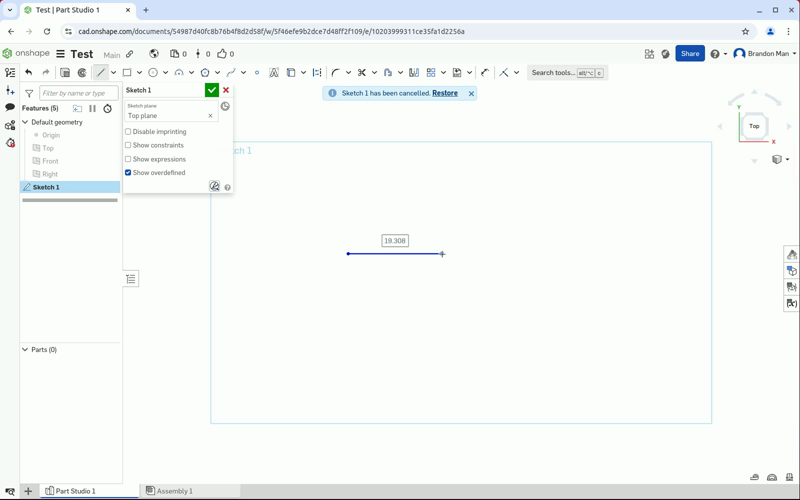
mouse_move(472, 253)
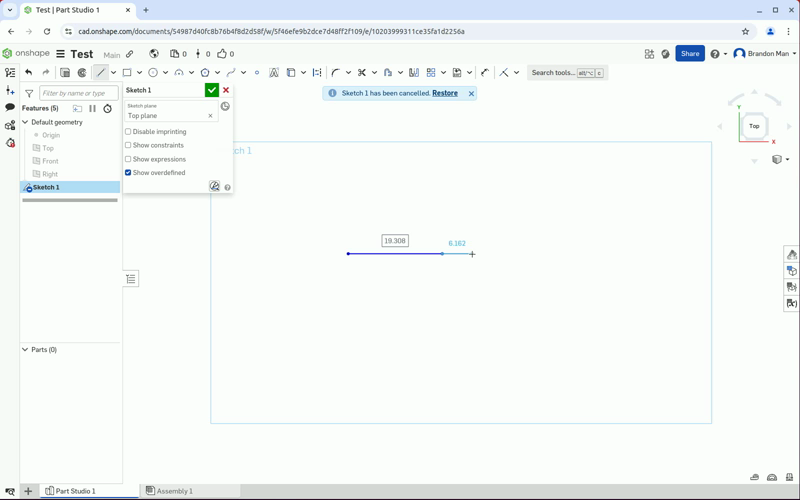
mouse_move(442, 201)
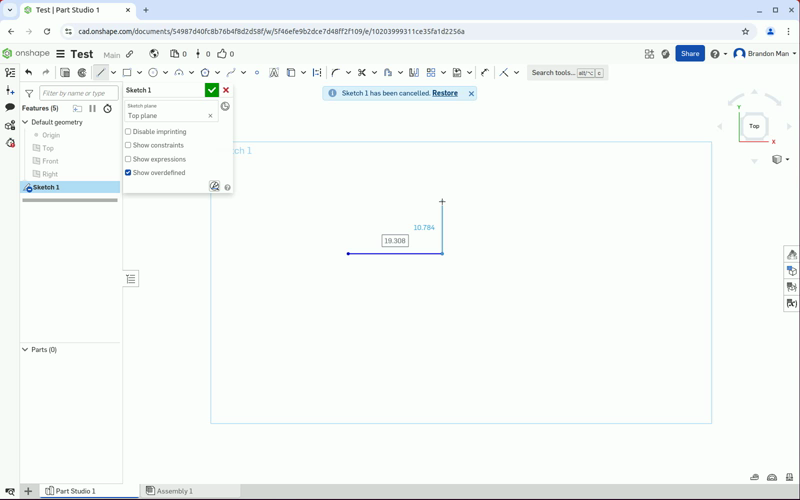
click(442, 201)
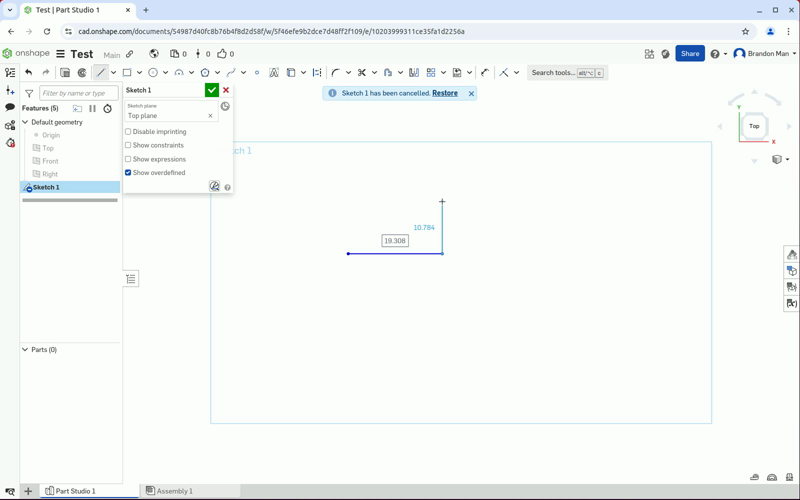
key_up(shift)
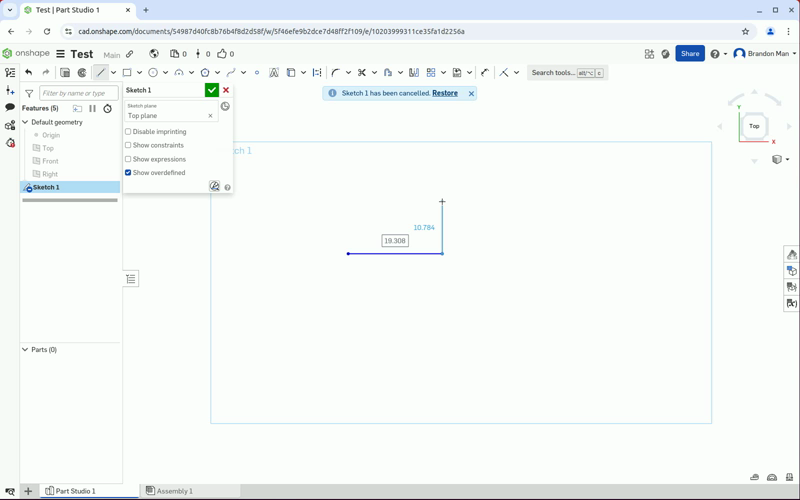
key_down(shift)
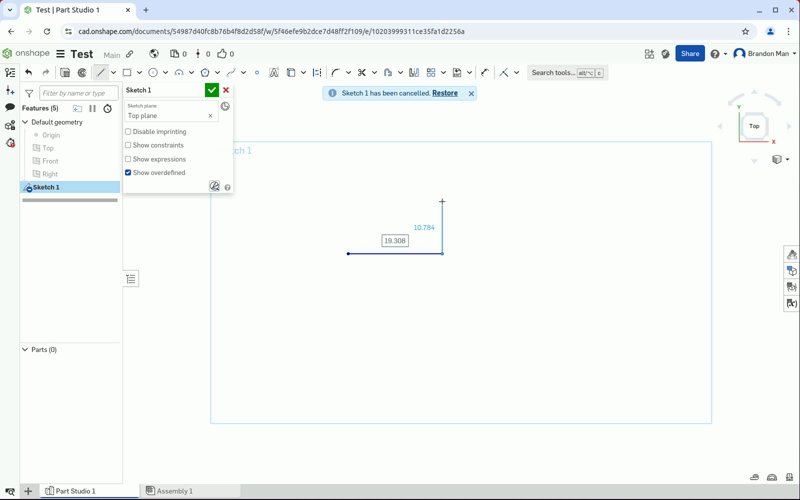
mouse_move(348, 201)
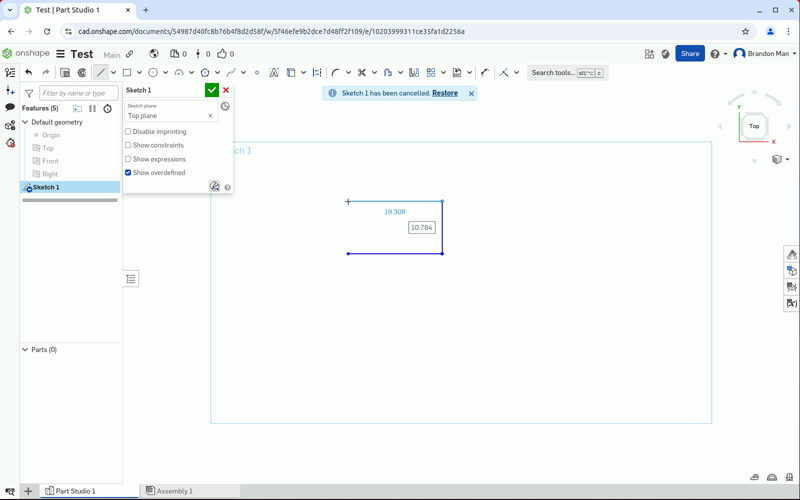
click(348, 201)
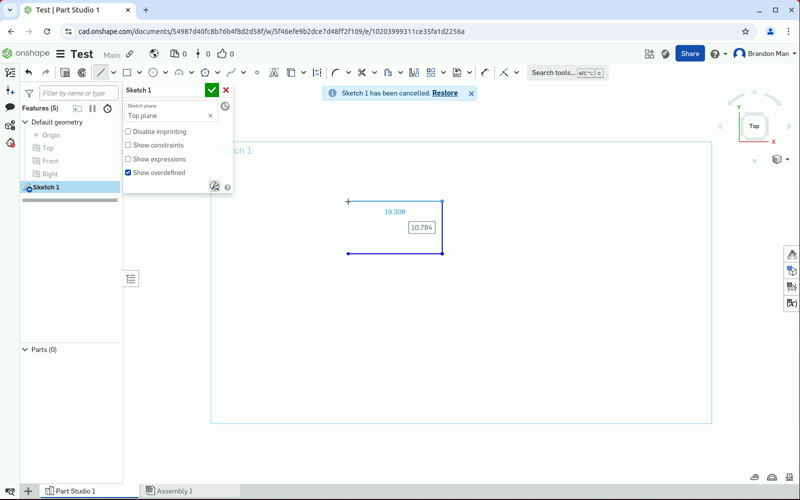
key_up(shift)
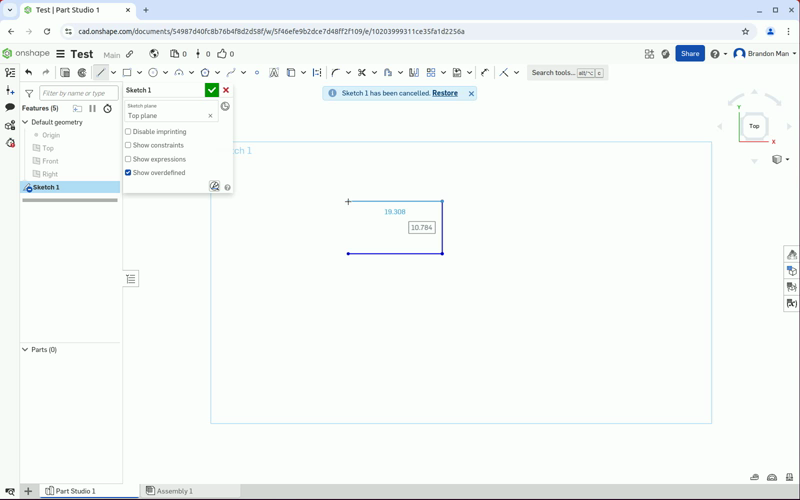
mouse_move(378, 201)
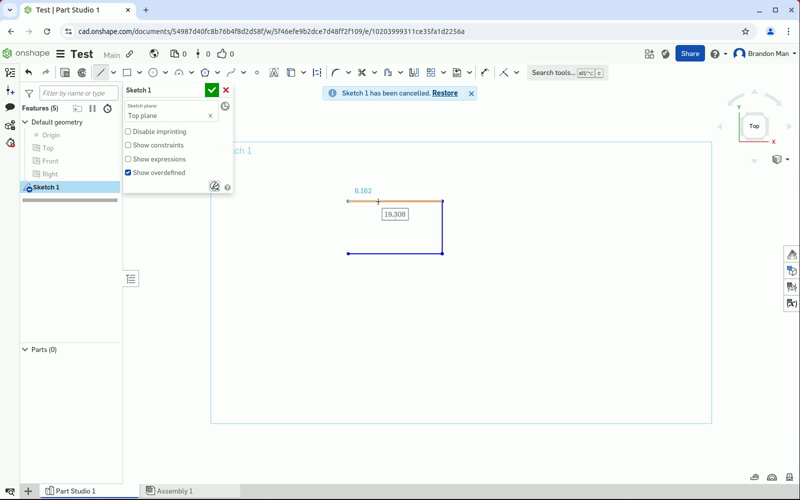
key_down(shift)
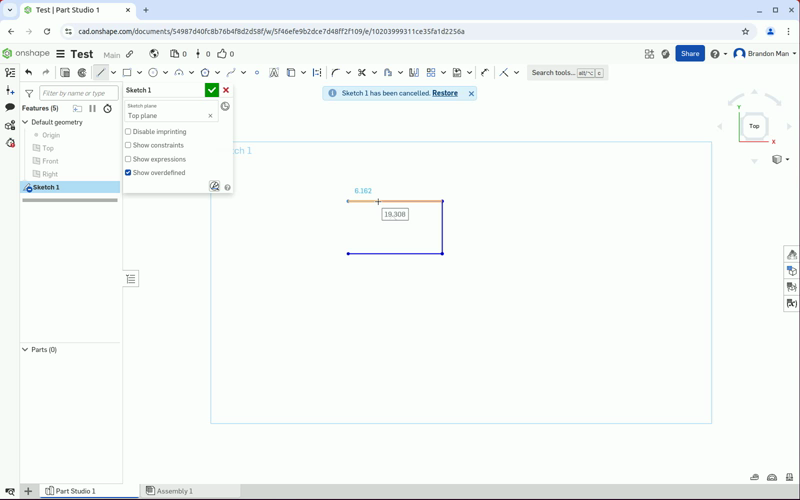
mouse_move(348, 253)
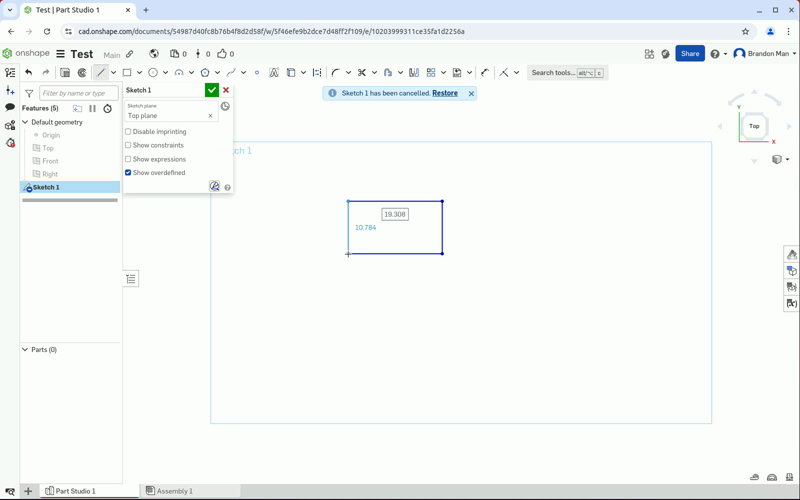
key_up(shift)
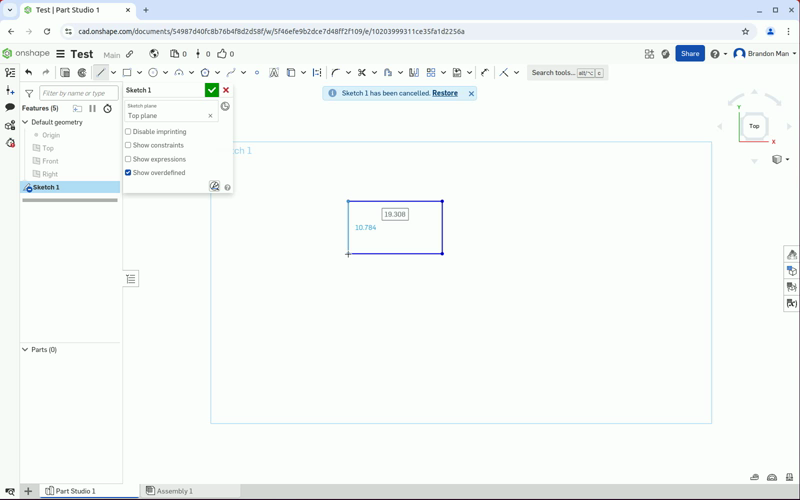
click(348, 253)
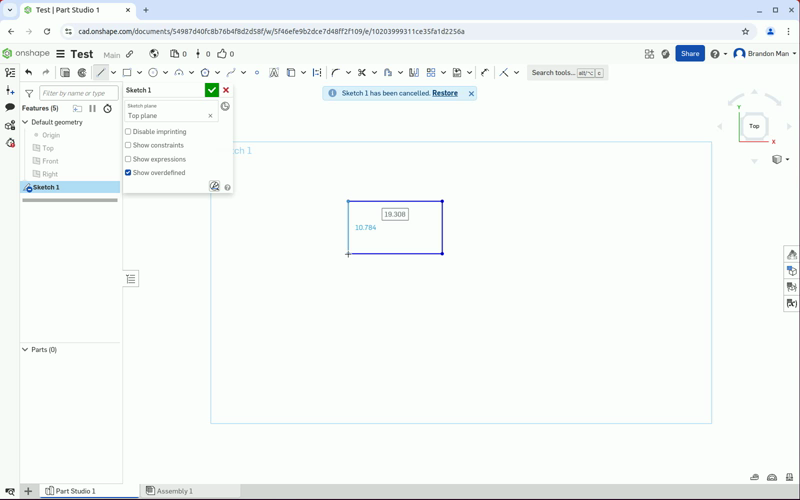
key(esc)
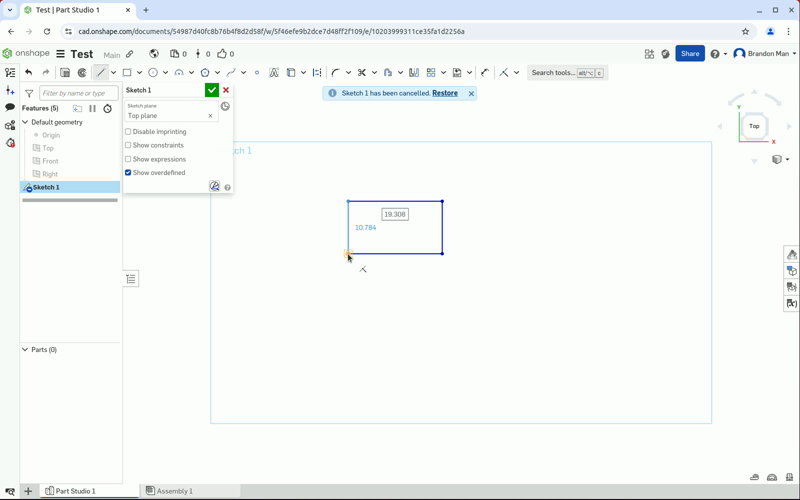
mouse_move(371, 245)
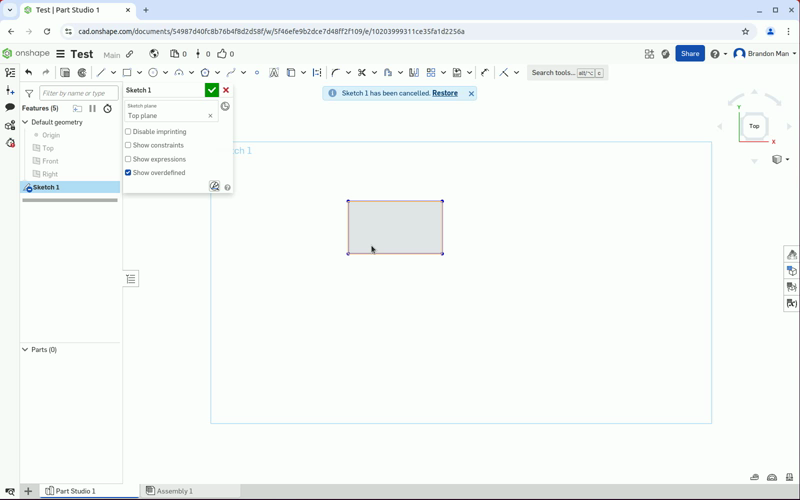
click(371, 245)
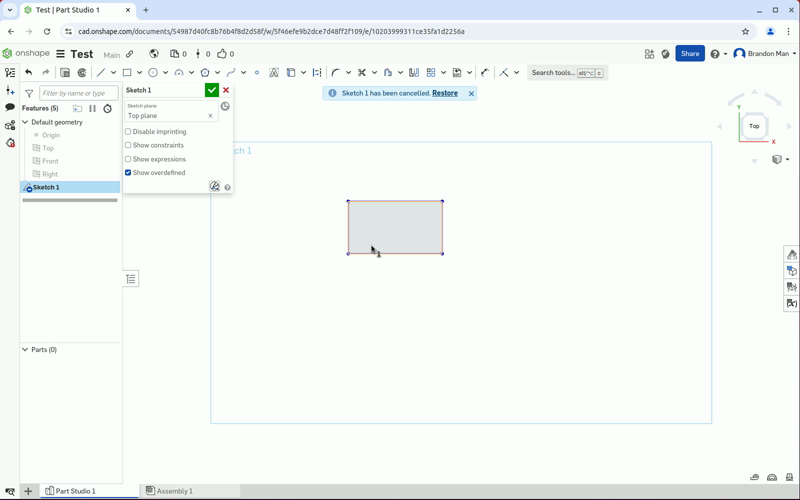
mouse_move(73, 352)
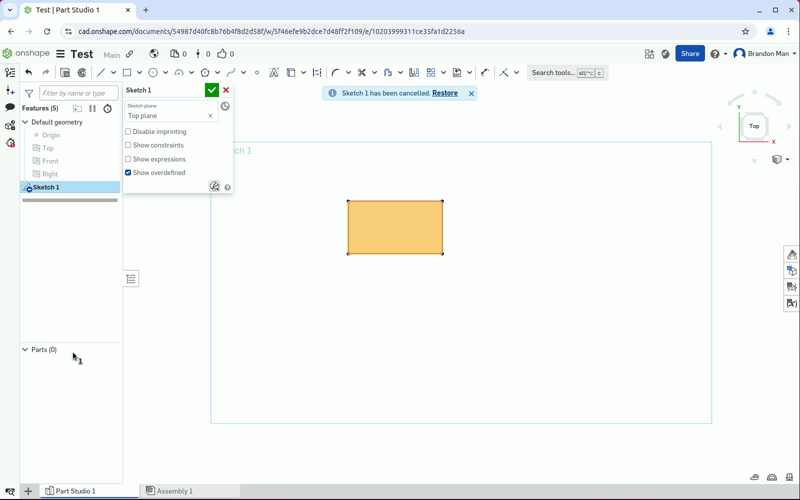
key(shift+y)
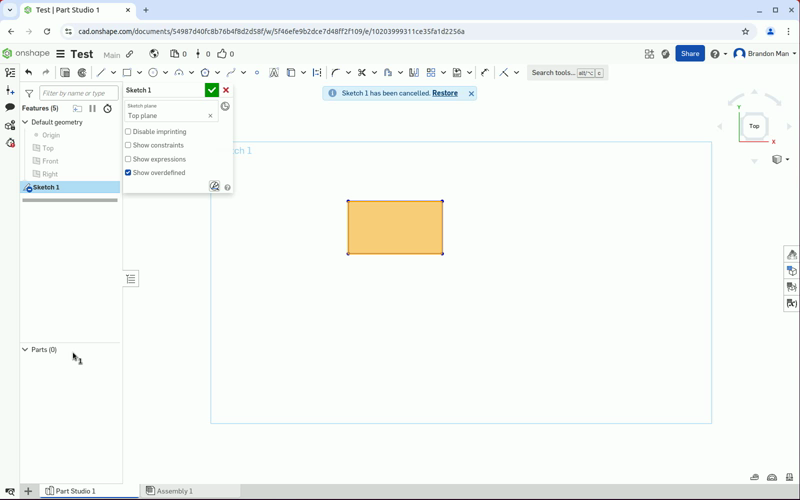
key(shift+e)
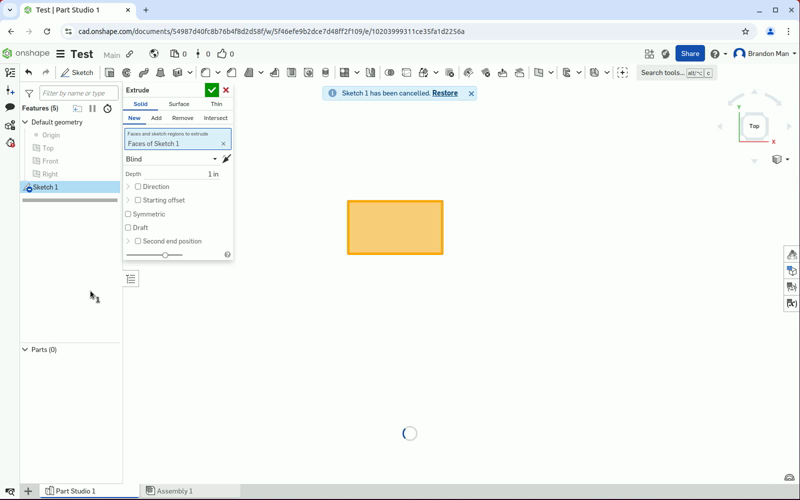
mouse_move(143, 106)
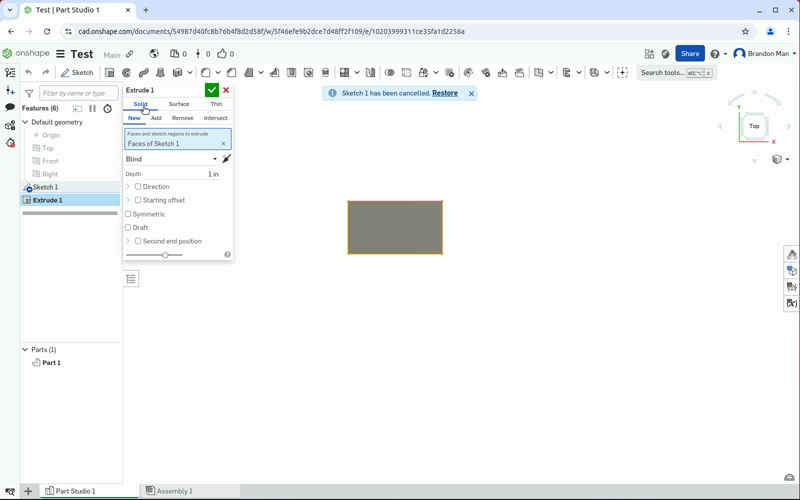
click(143, 106)
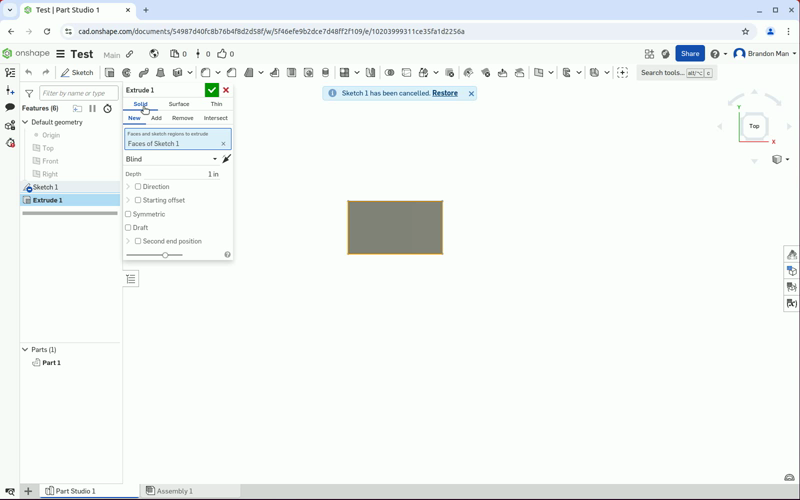
mouse_move(137, 120)
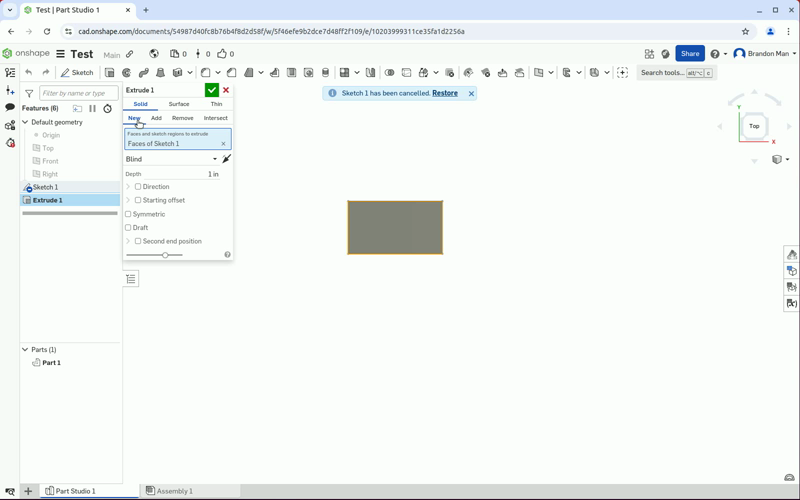
click(137, 120)
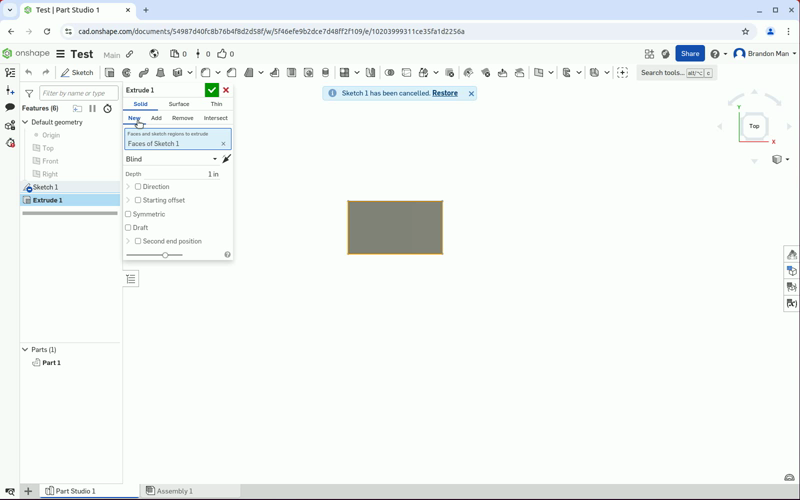
key(tab, 4)
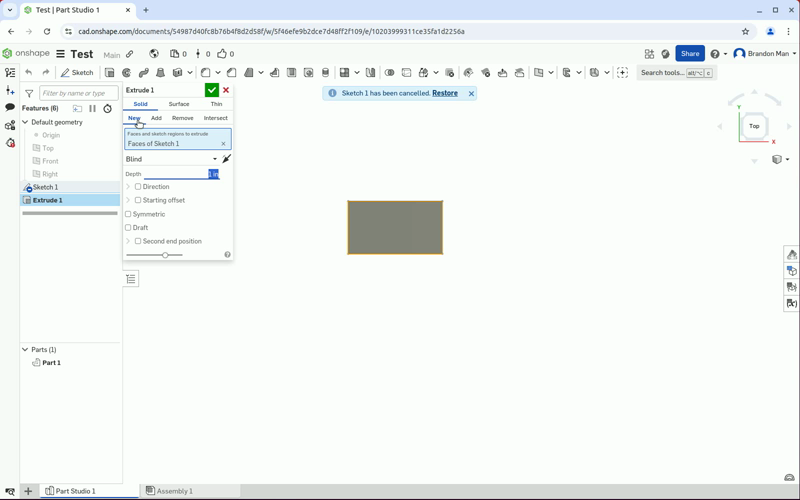
text(1.685)
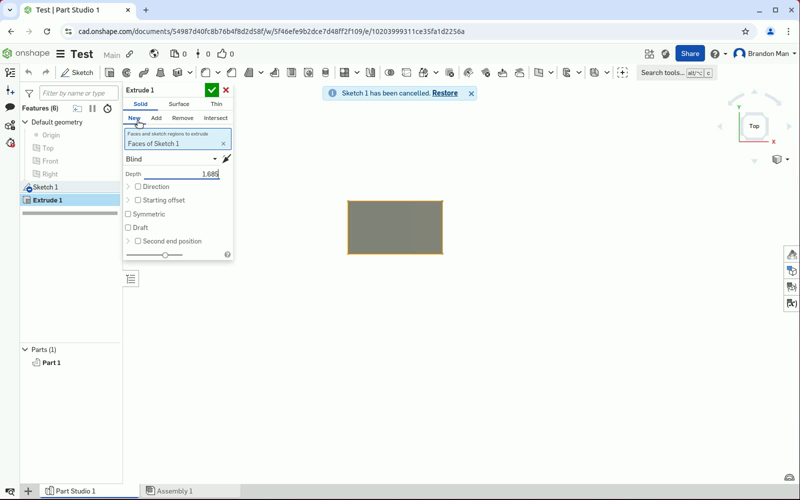
key(enter)
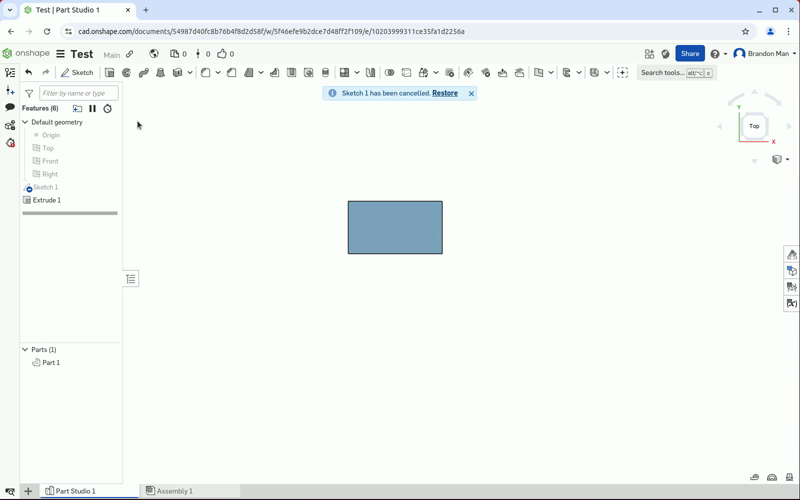
key(shift+h)
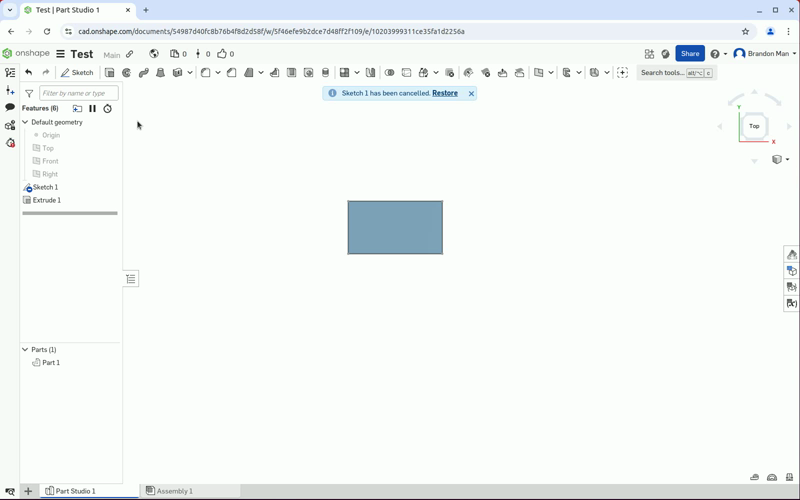
key(shift+h)
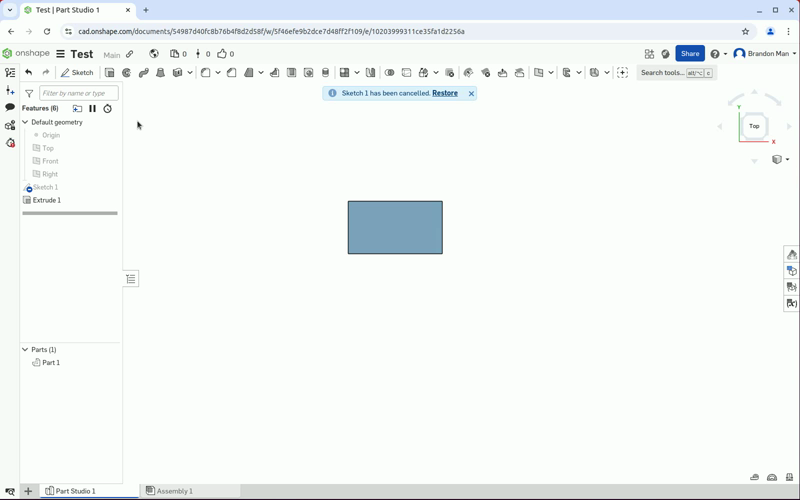
mouse_move(73, 189)
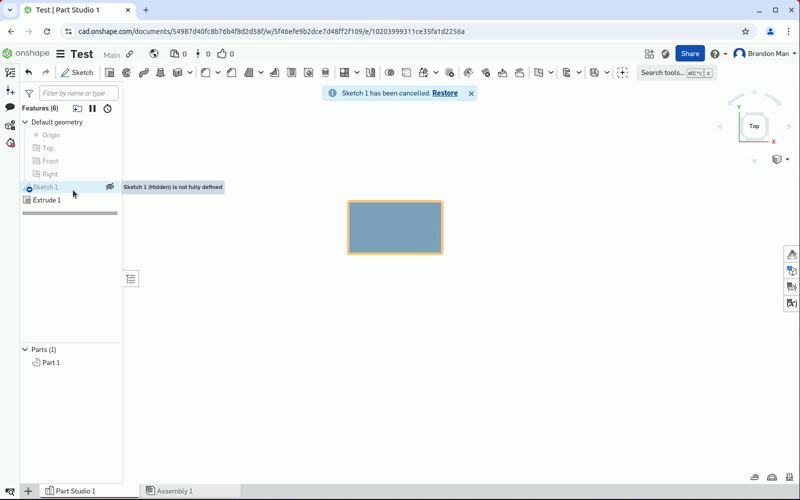
click(73, 189)
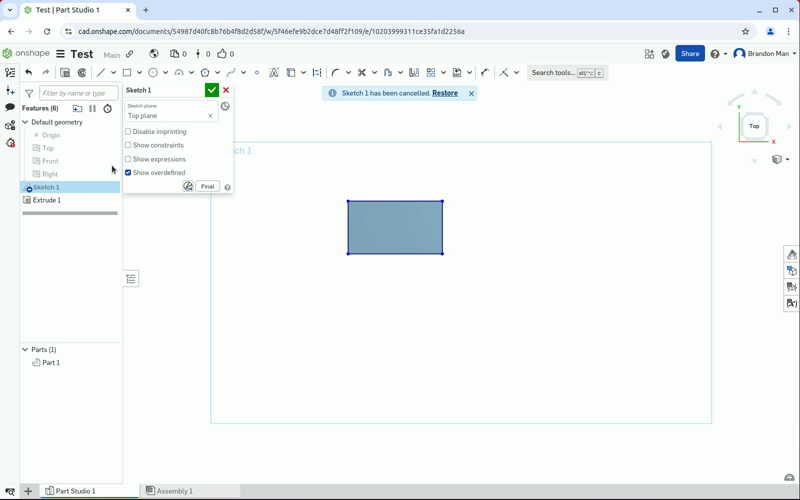
mouse_move(229, 92)
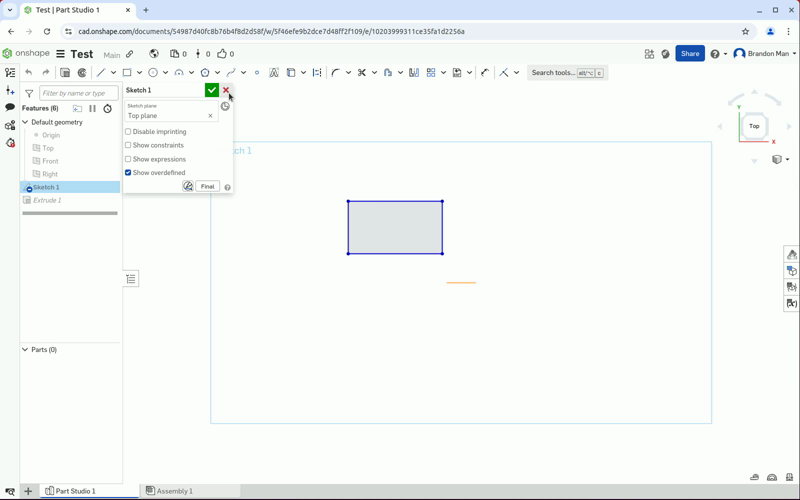
click(229, 92)
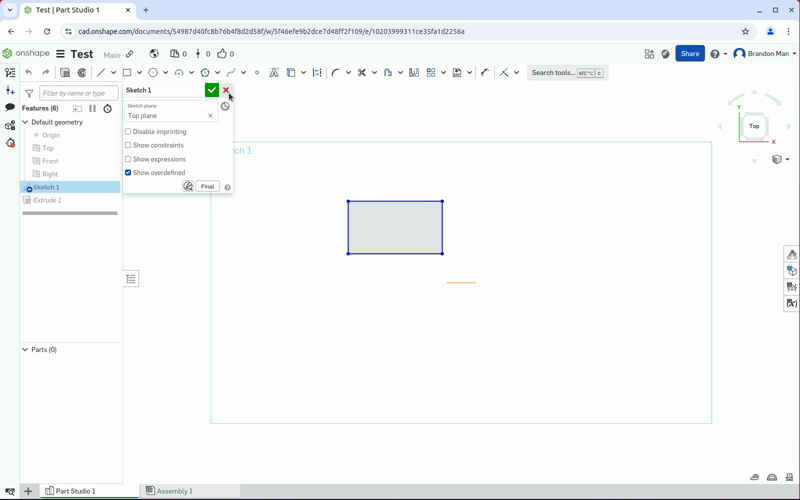
key(shift+s)
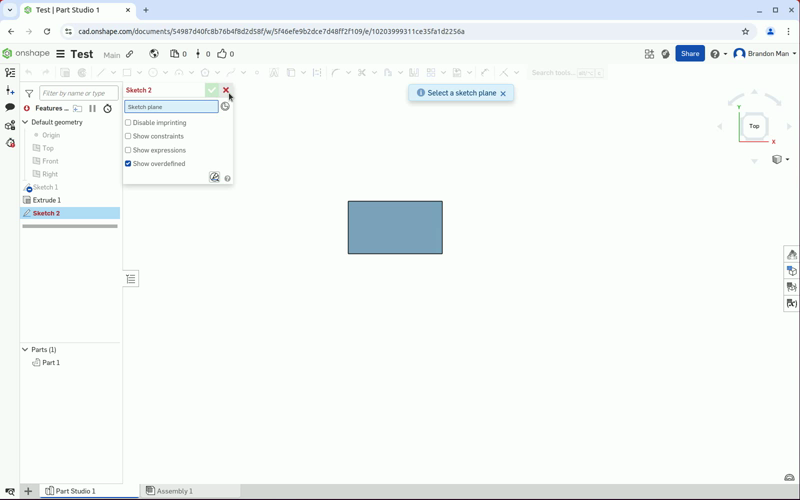
mouse_move(73, 150)
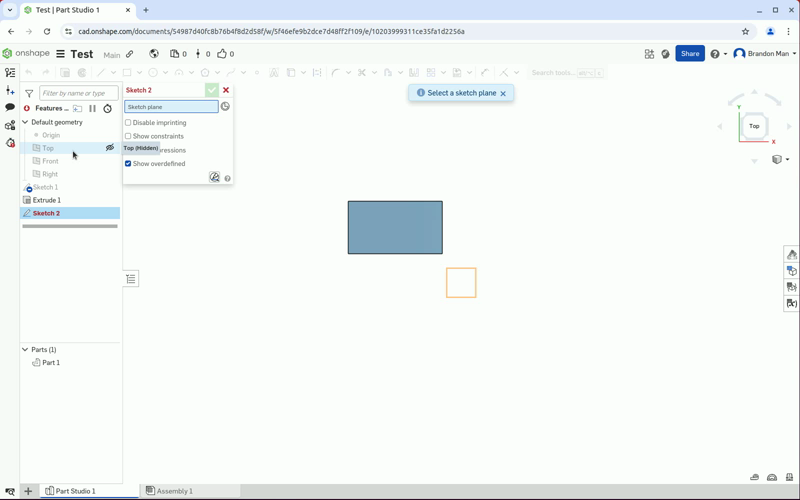
click(73, 150)
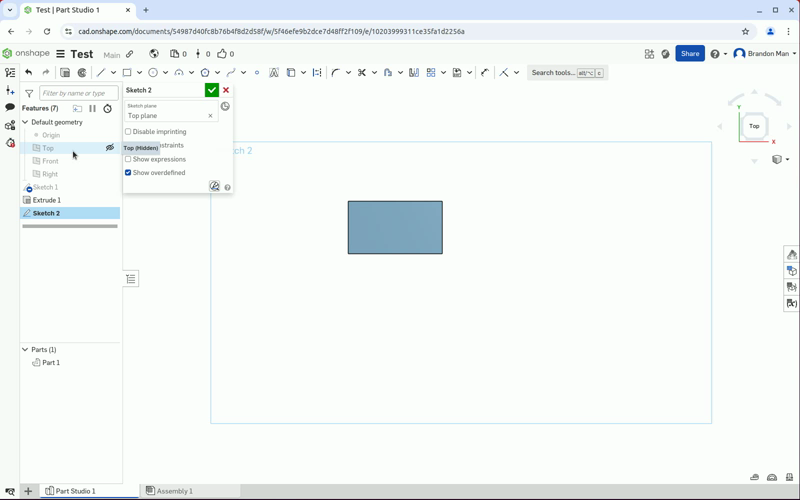
mouse_move(73, 352)
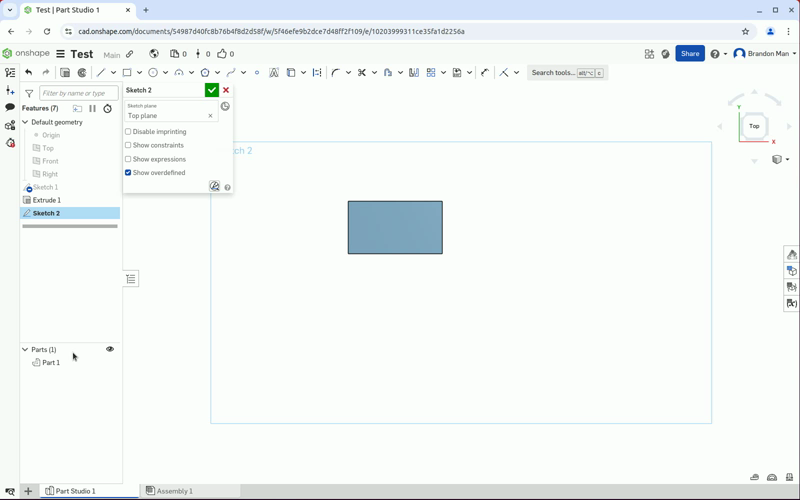
key(y)
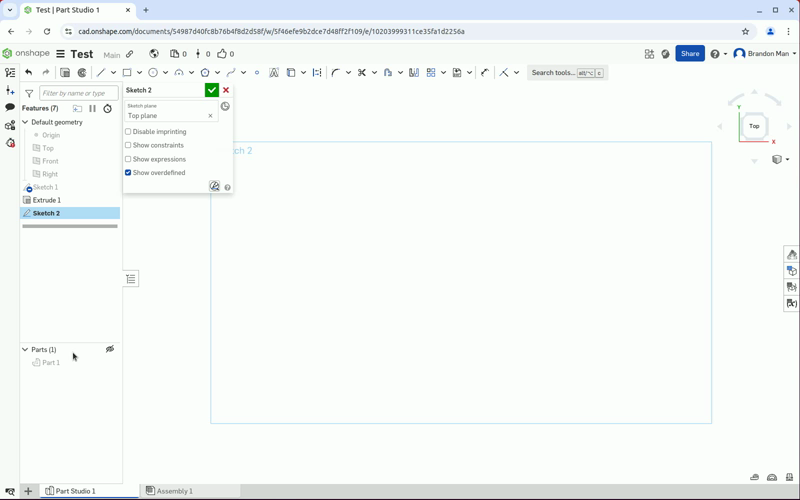
key(l)
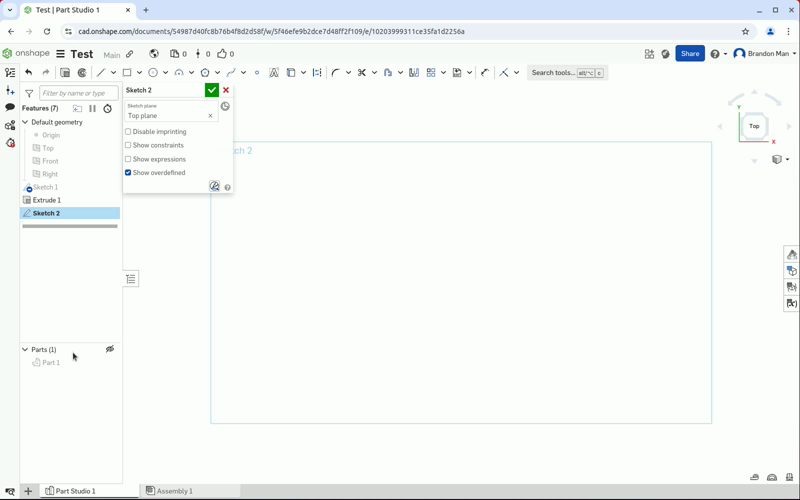
key_down(shift)
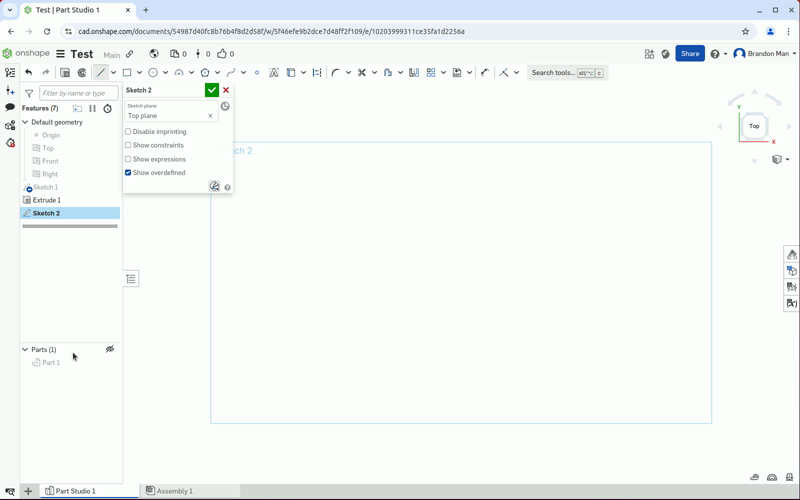
mouse_move(507, 253)
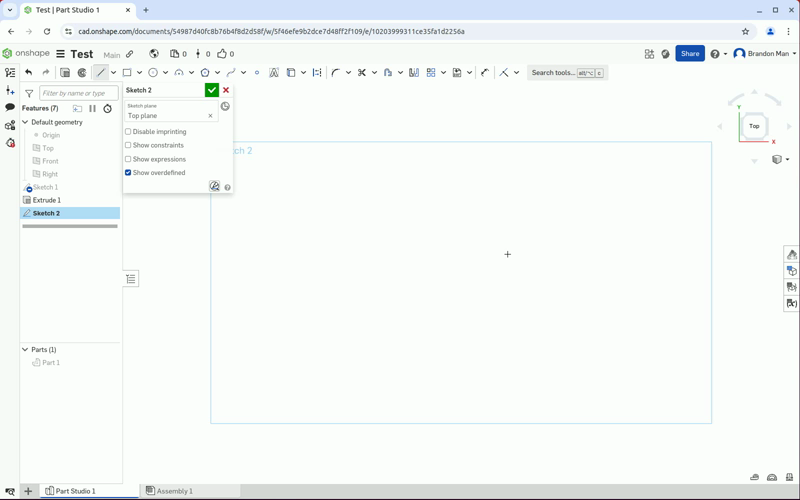
click(507, 253)
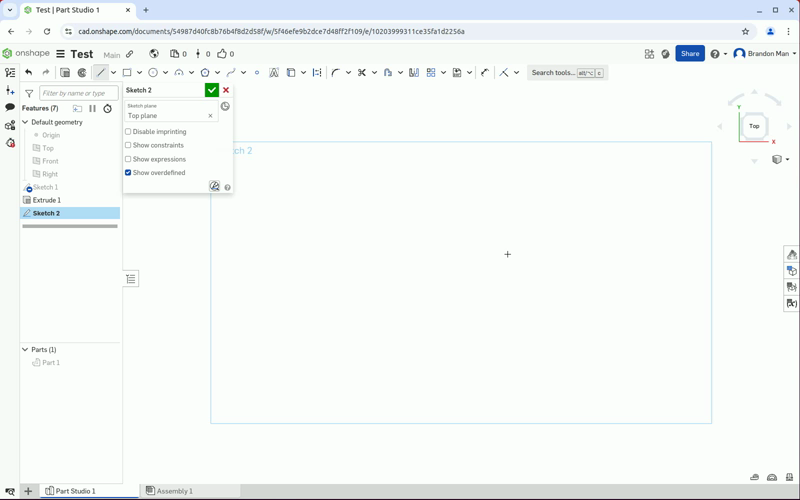
key_up(shift)
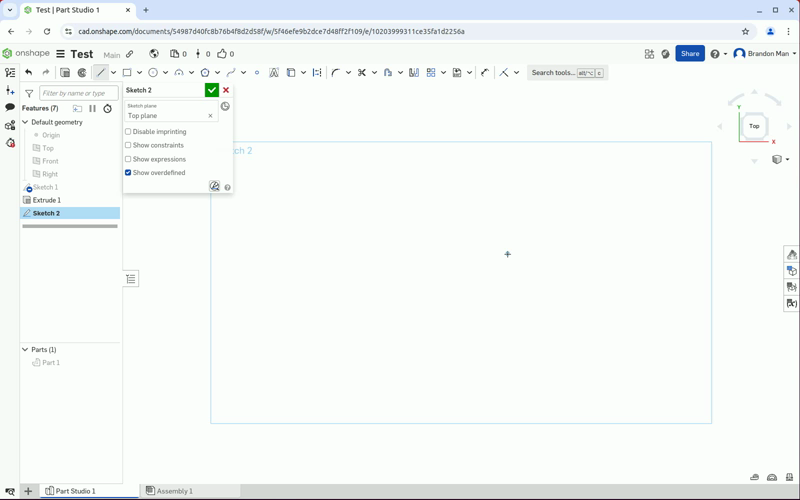
key_down(shift)
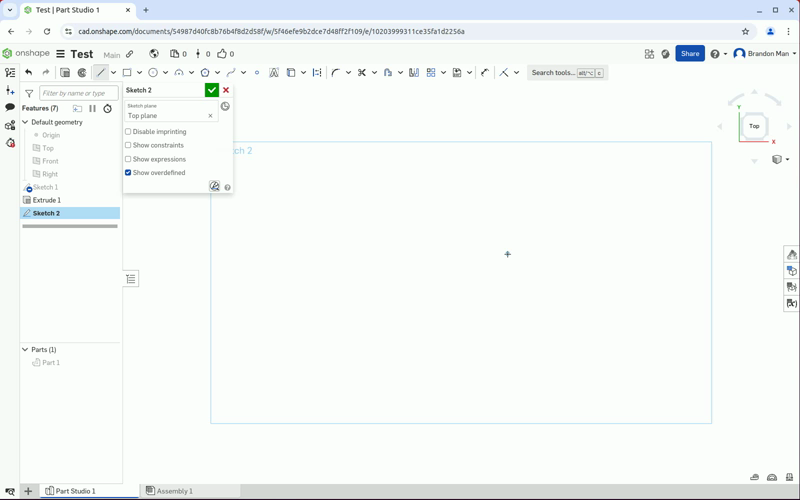
mouse_move(573, 253)
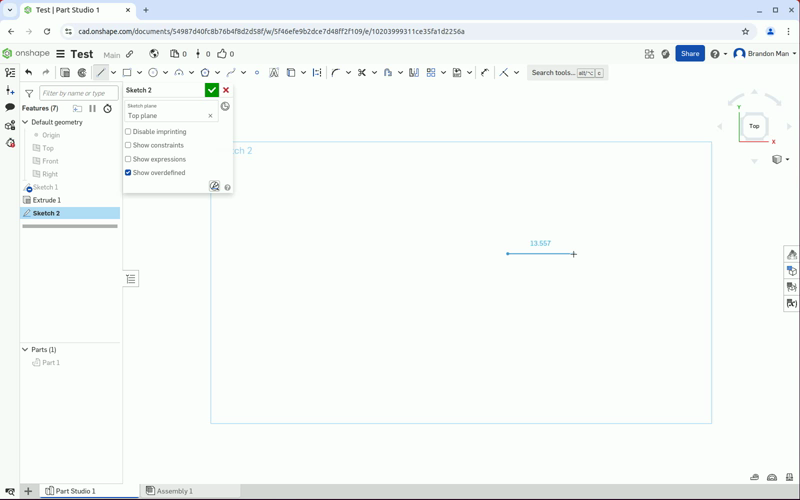
click(573, 253)
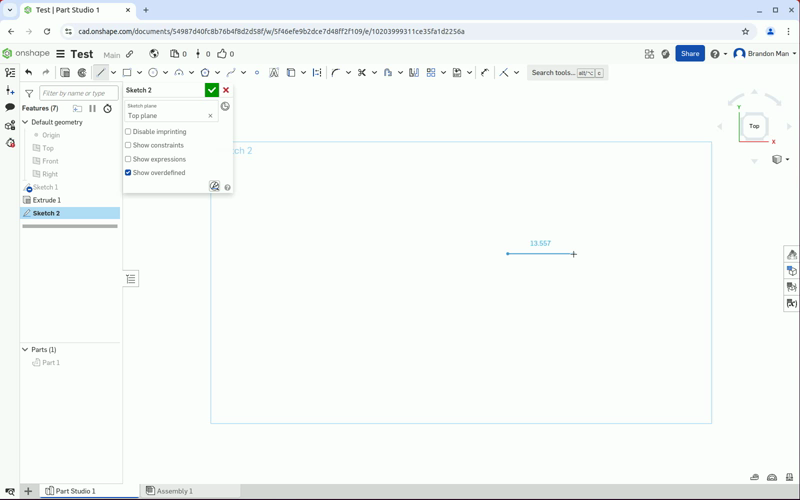
key_up(shift)
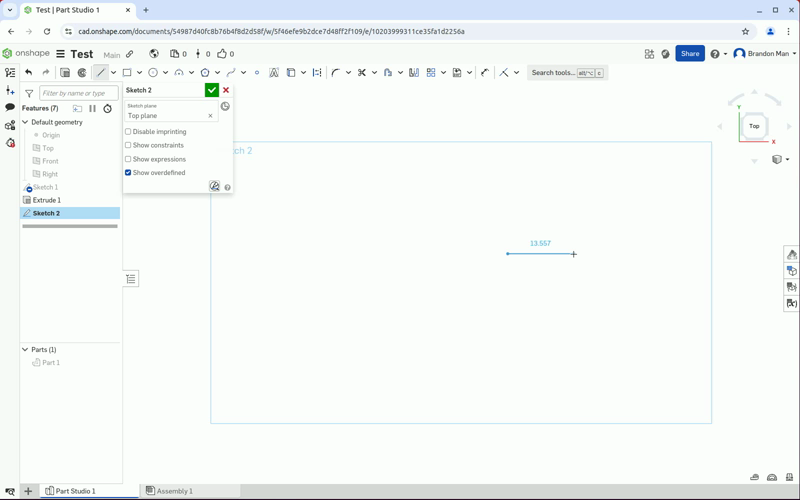
key_down(shift)
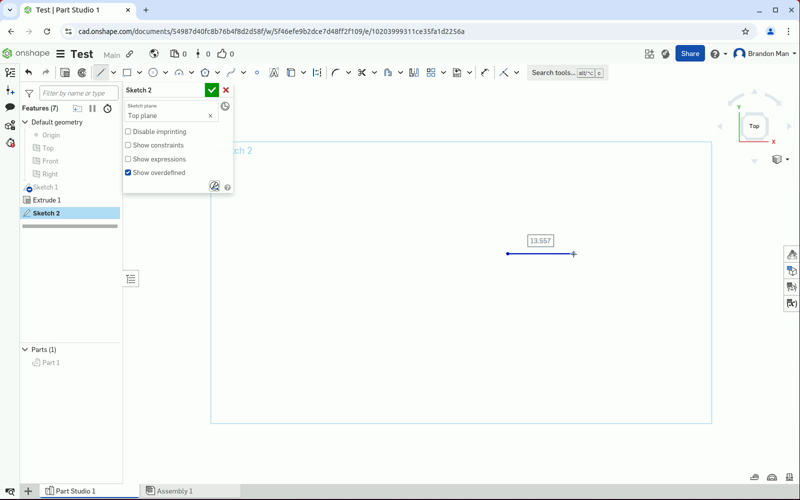
mouse_move(589, 253)
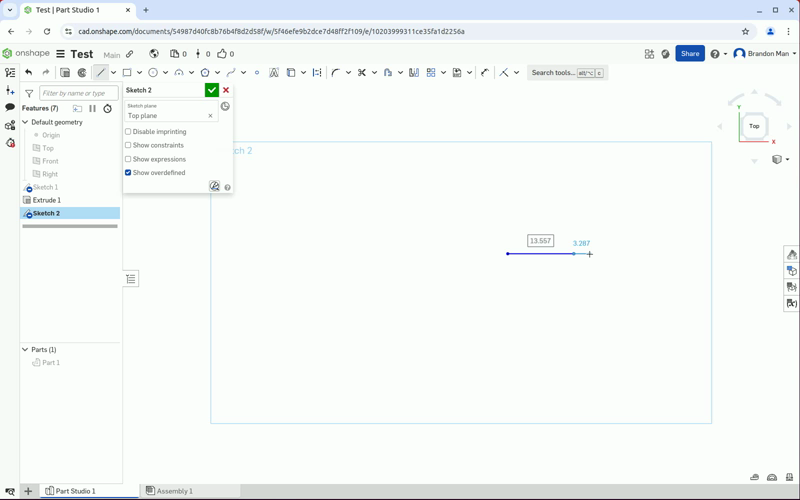
mouse_move(573, 201)
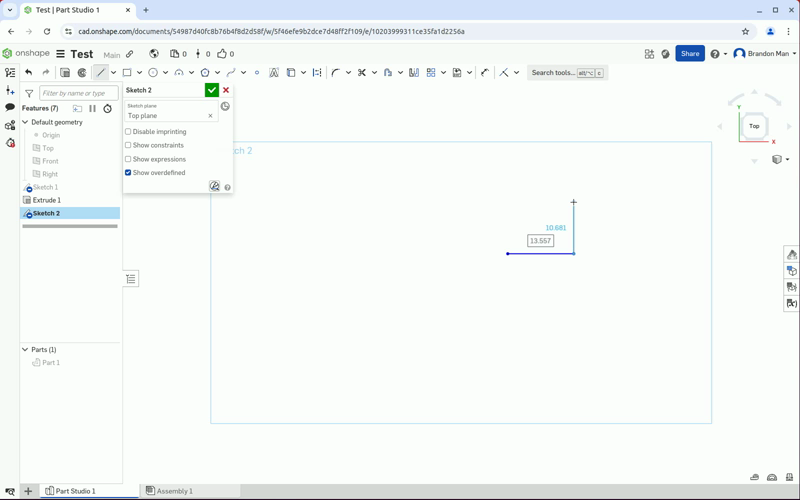
click(573, 201)
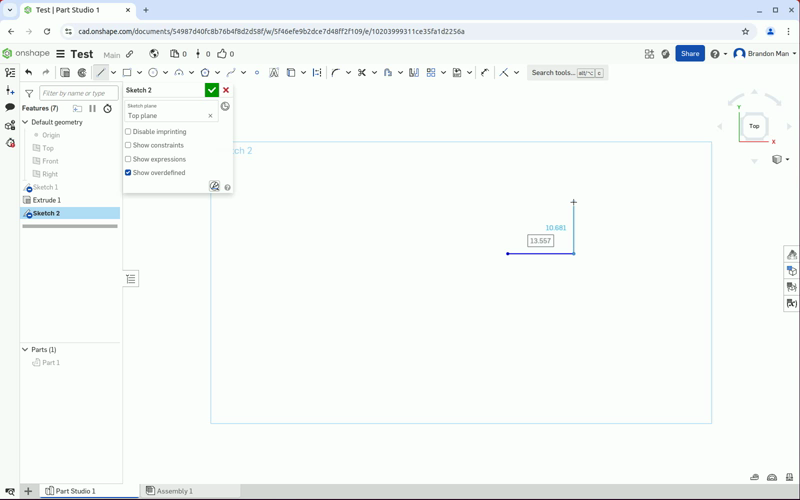
key_up(shift)
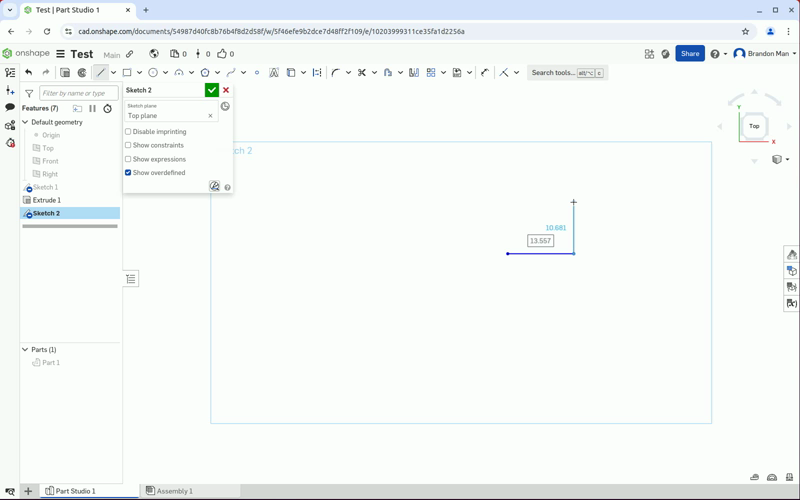
key_down(shift)
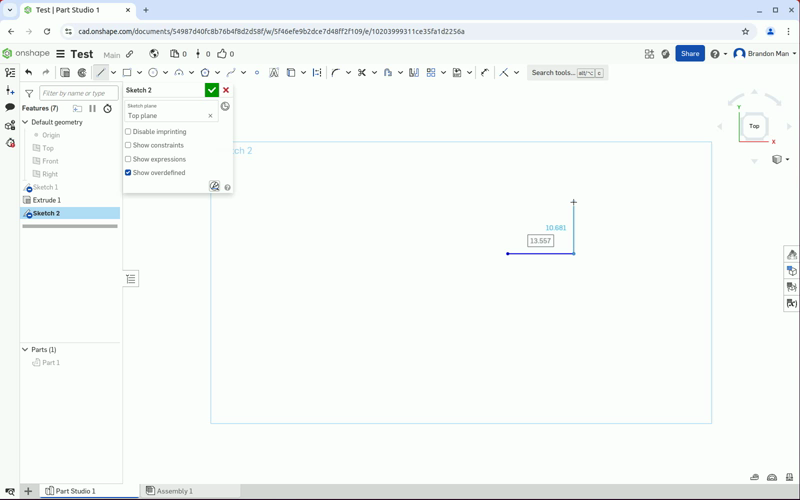
mouse_move(507, 201)
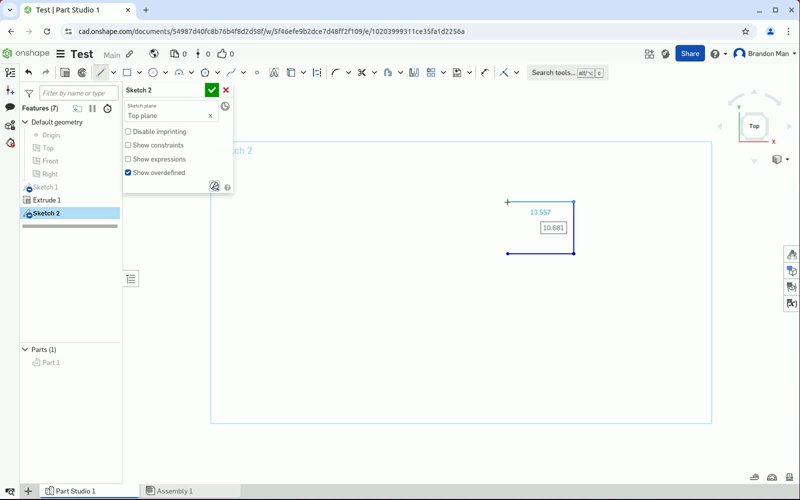
click(507, 201)
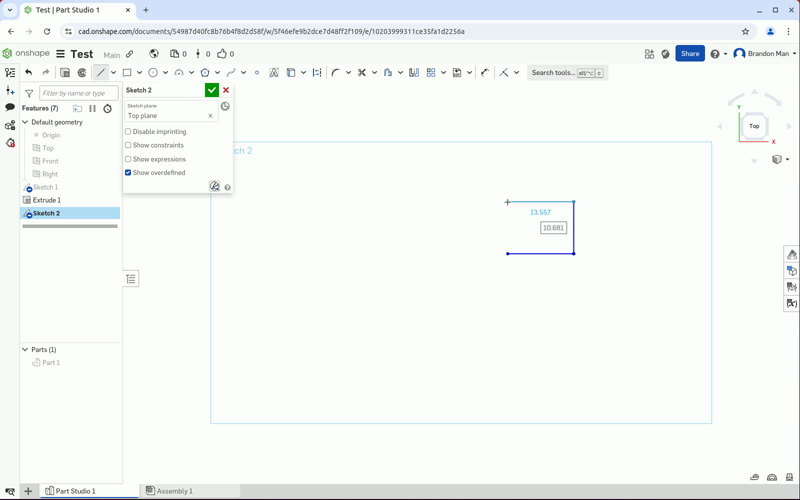
key_up(shift)
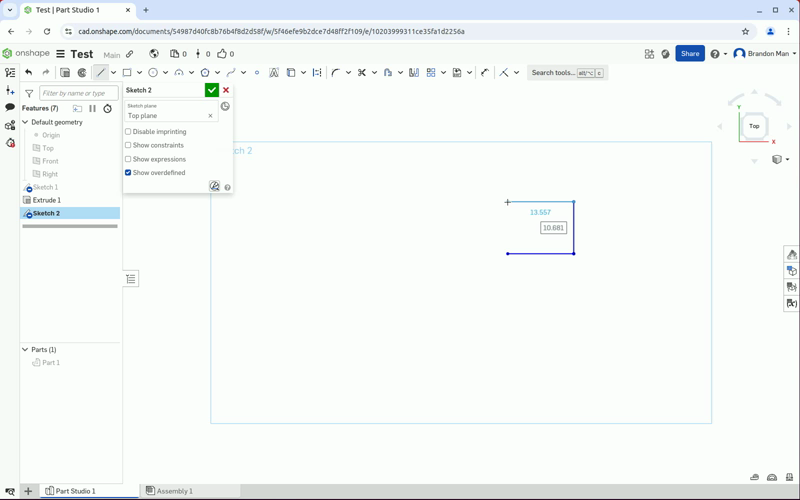
mouse_move(537, 201)
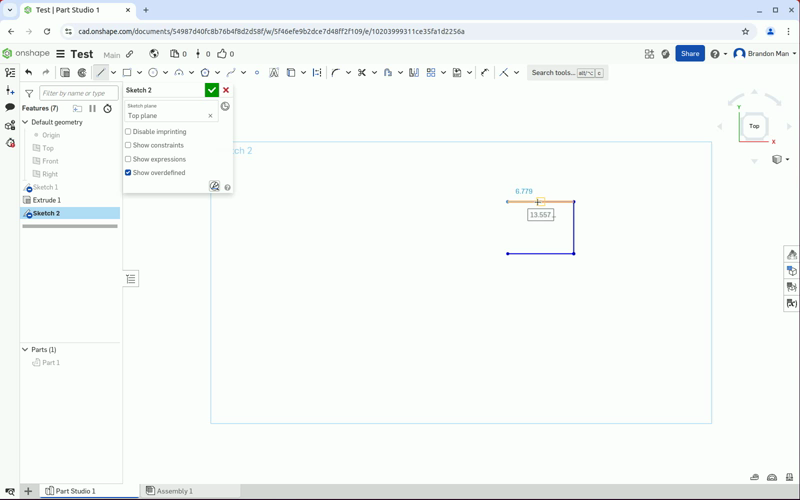
key_down(shift)
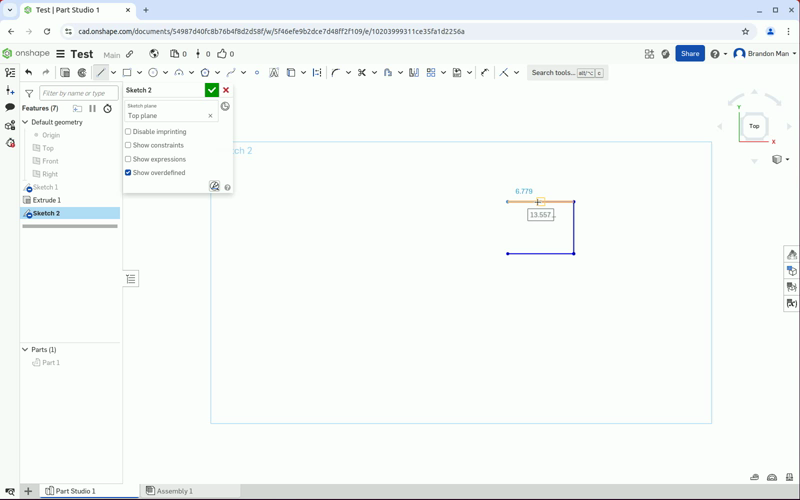
mouse_move(507, 253)
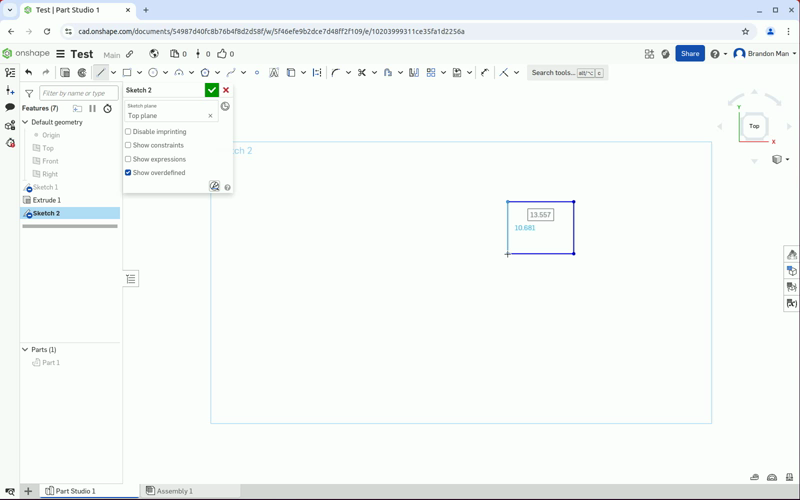
key_up(shift)
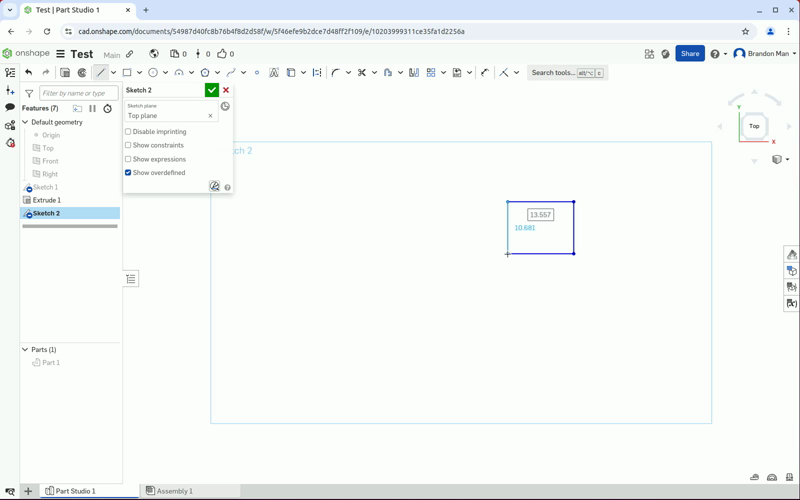
click(507, 253)
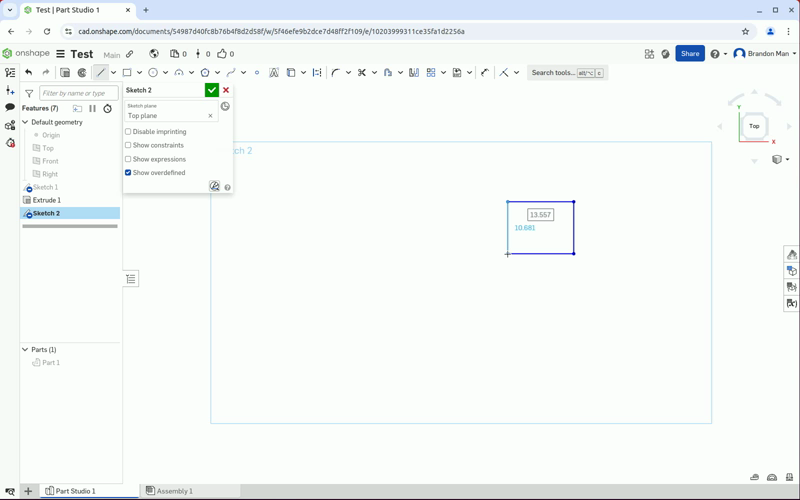
key(esc)
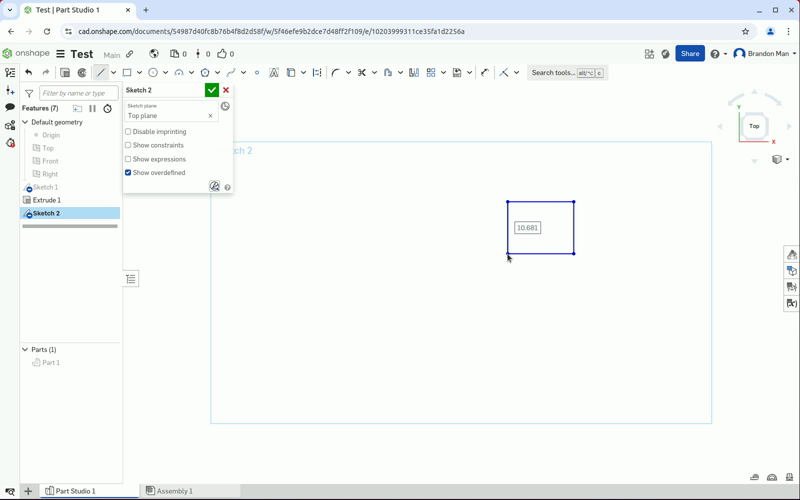
mouse_move(538, 211)
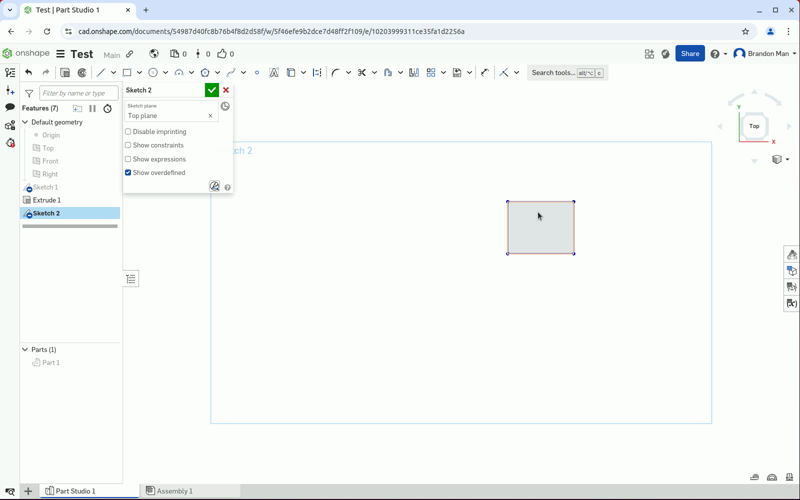
click(538, 211)
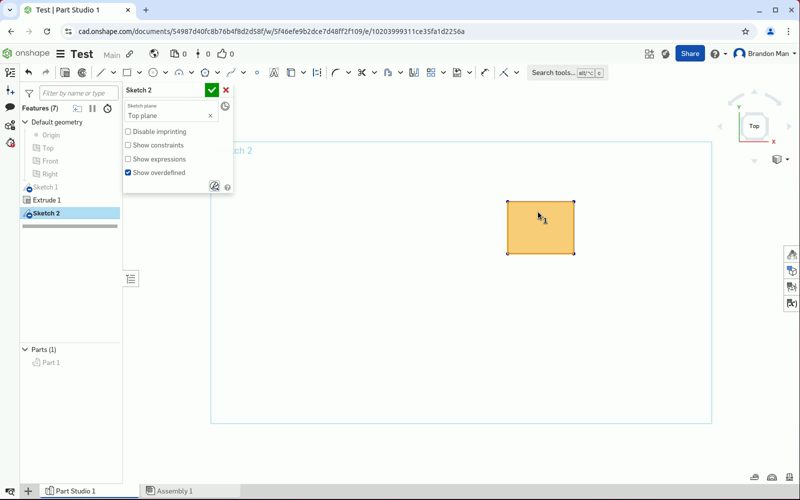
mouse_move(73, 352)
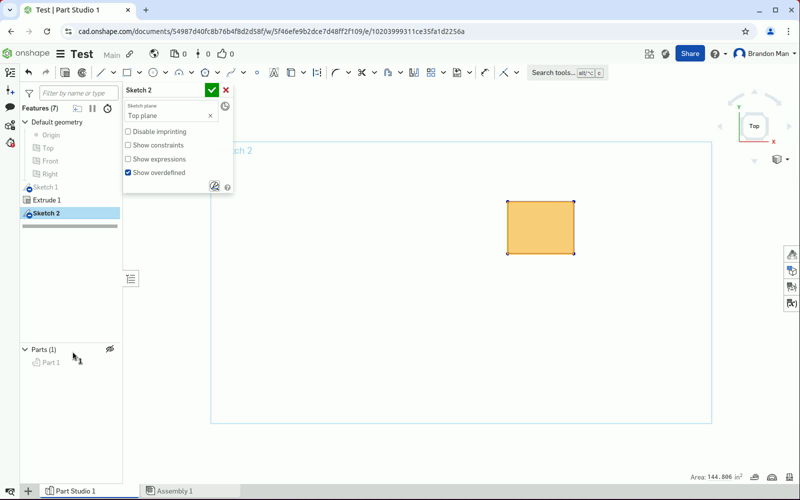
key(shift+y)
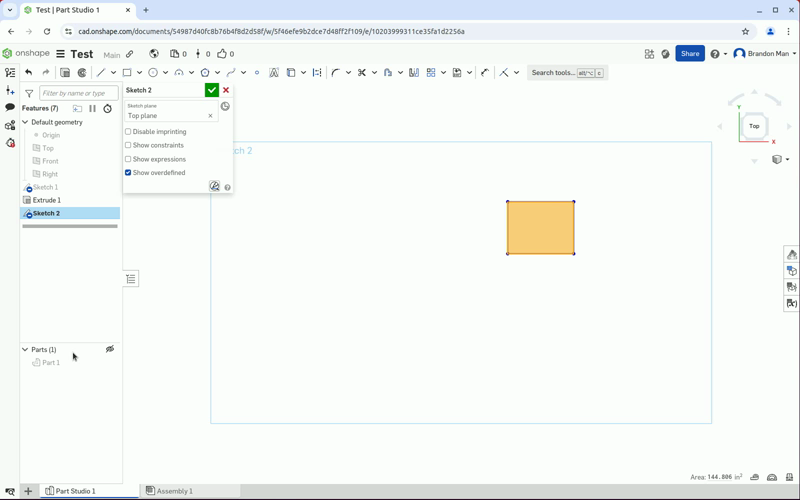
key(shift+e)
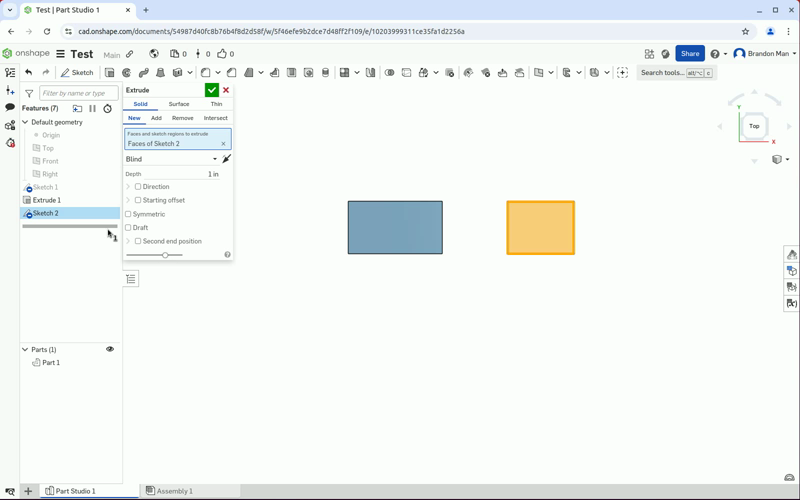
mouse_move(143, 106)
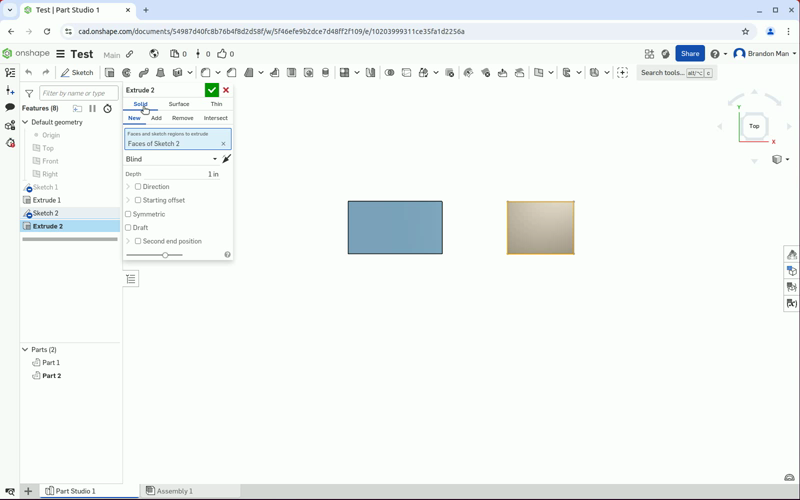
click(143, 106)
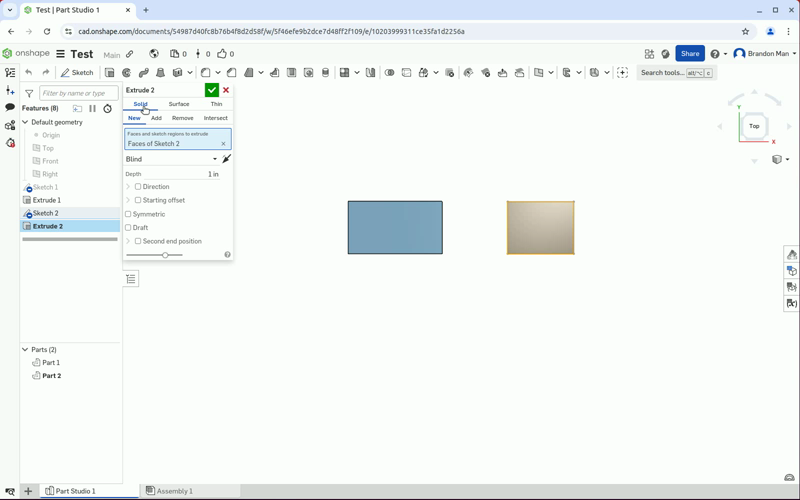
mouse_move(137, 120)
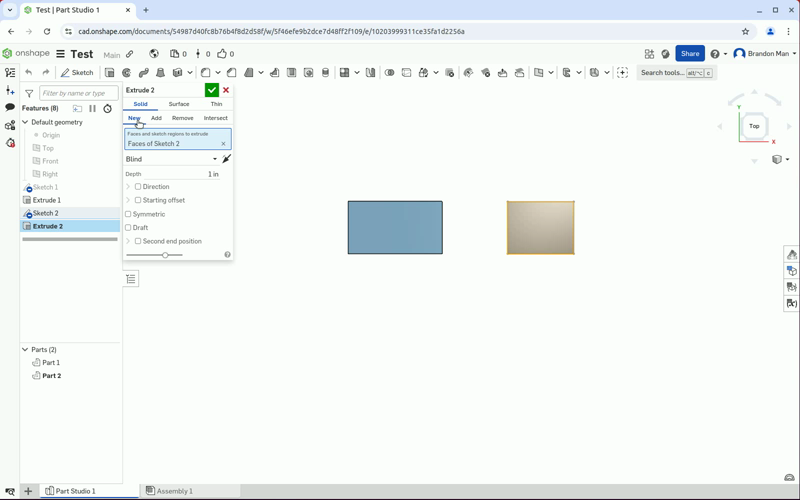
click(137, 120)
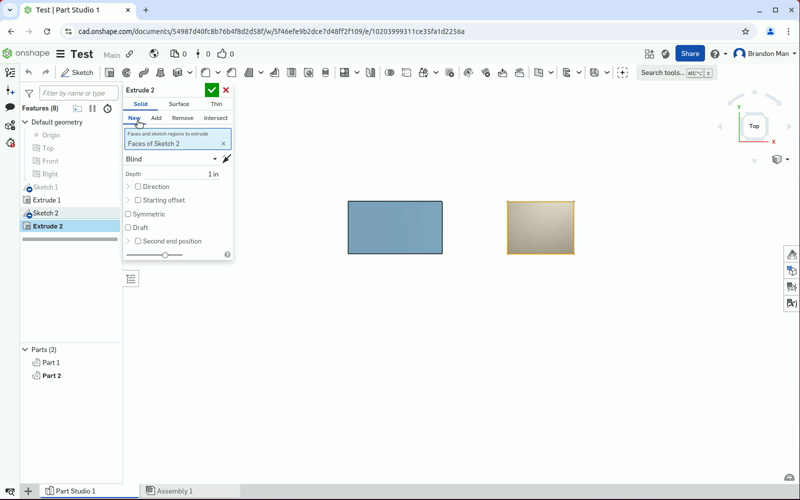
key(tab, 4)
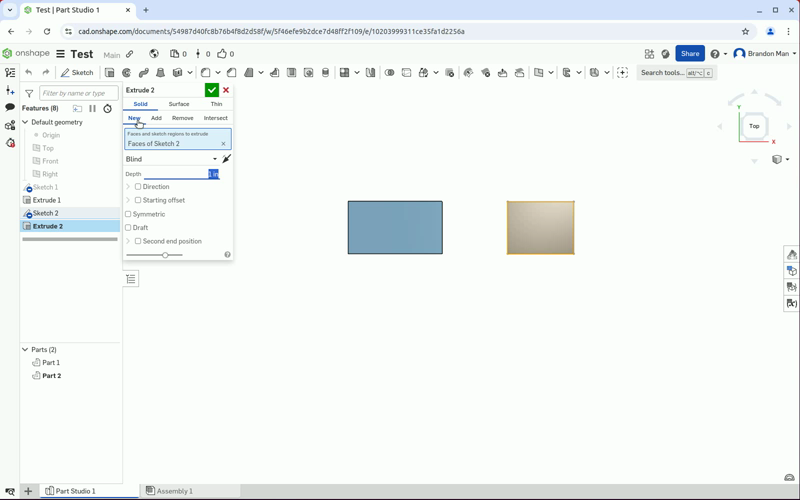
text(1.685)
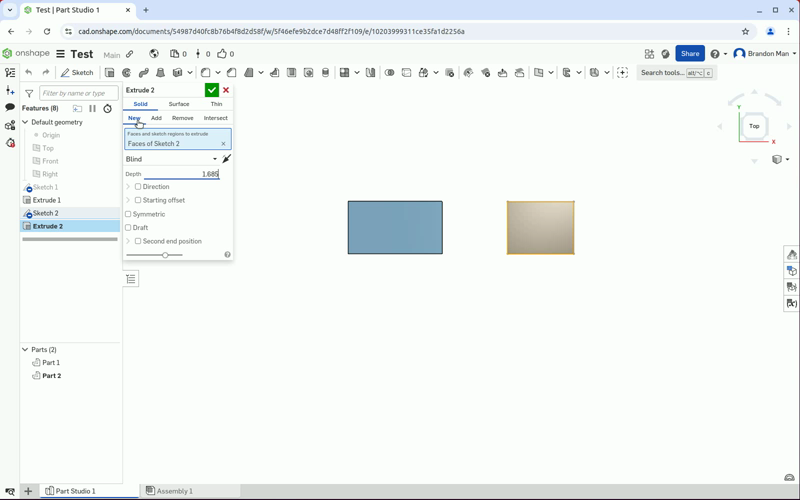
key(enter)
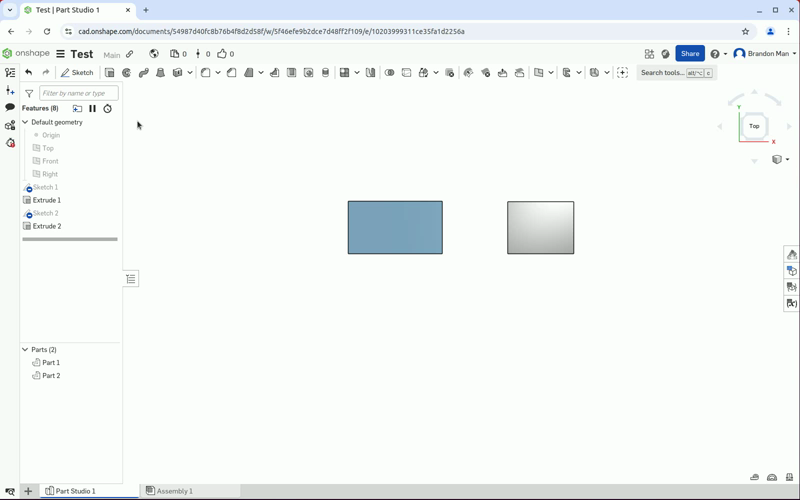
key(shift+h)
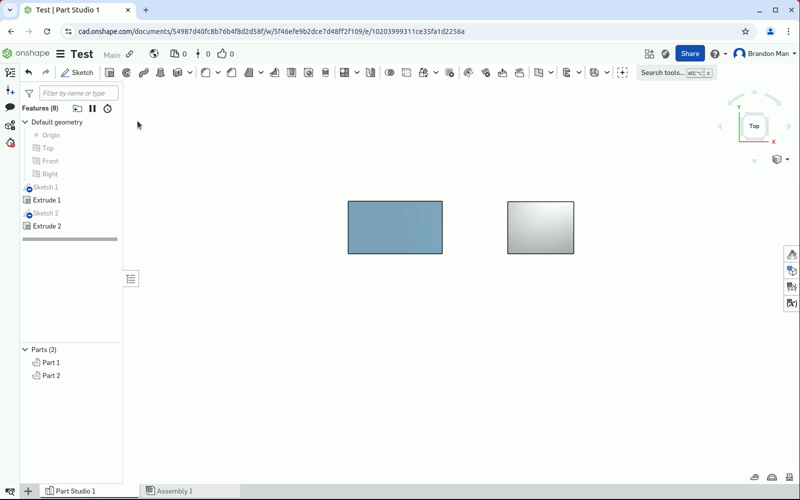
key(shift+h)
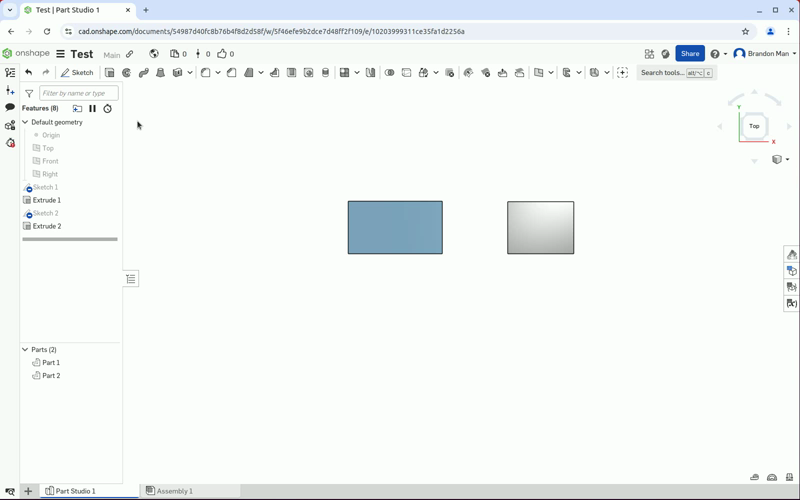
mouse_move(73, 189)
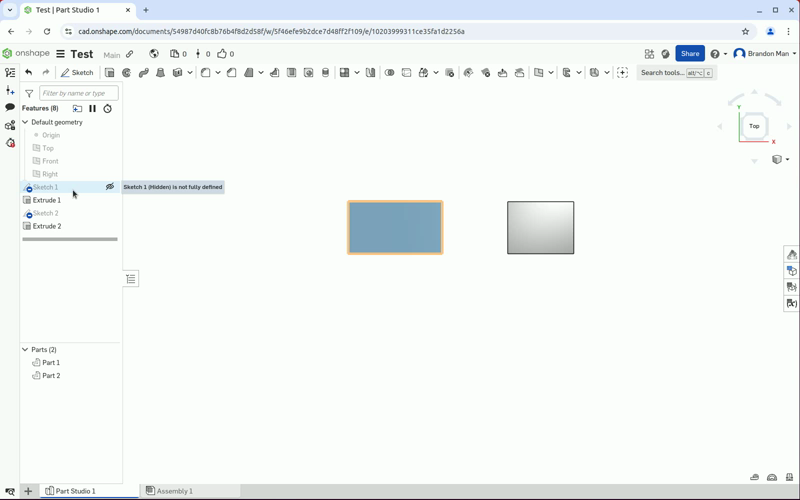
click(73, 189)
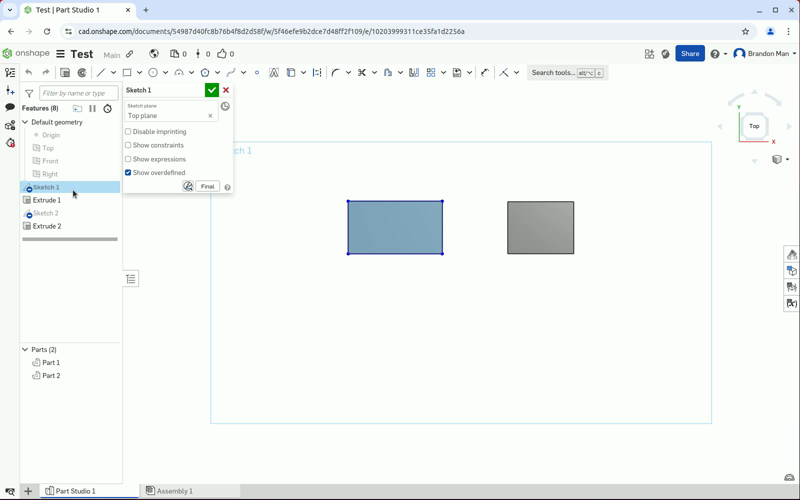
mouse_move(229, 92)
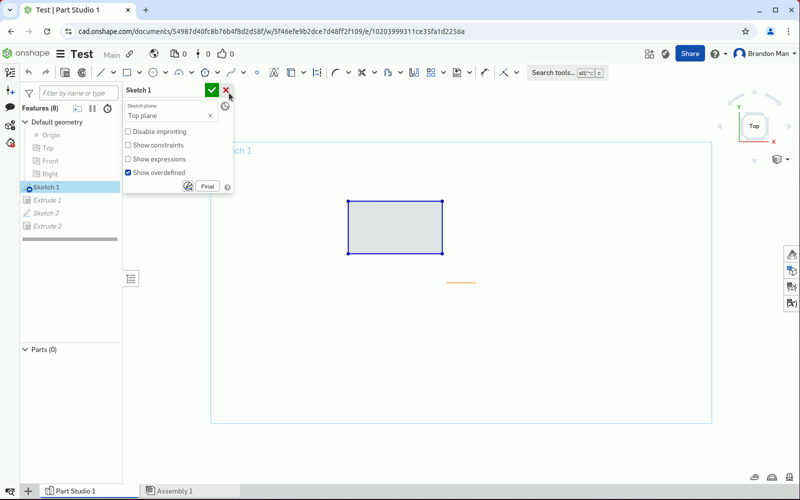
click(229, 92)
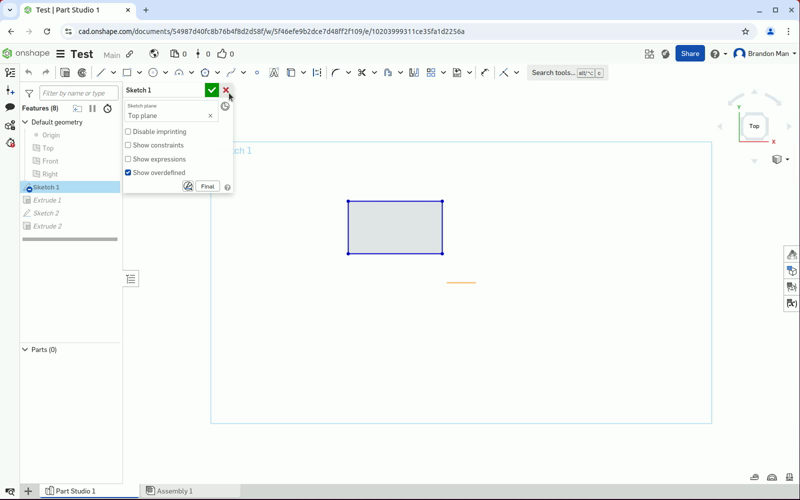
key(shift+s)
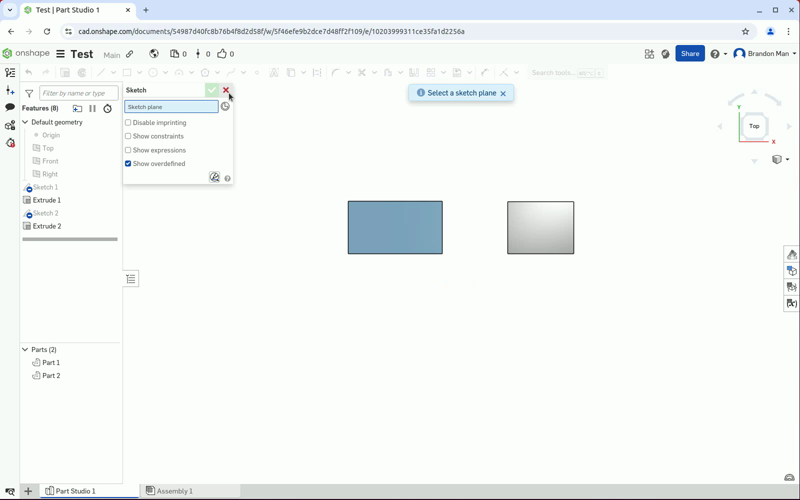
mouse_move(73, 150)
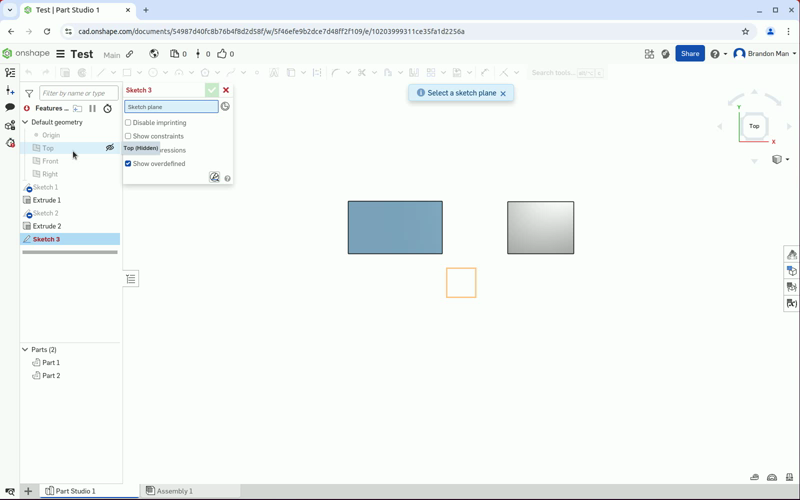
click(73, 150)
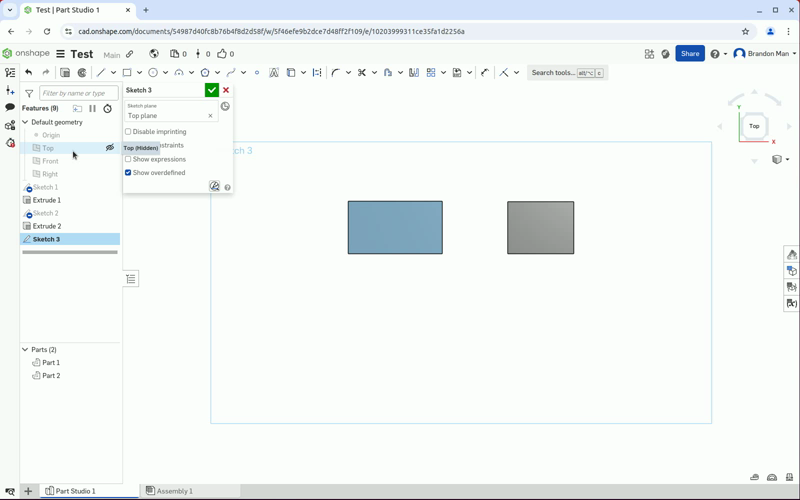
mouse_move(73, 352)
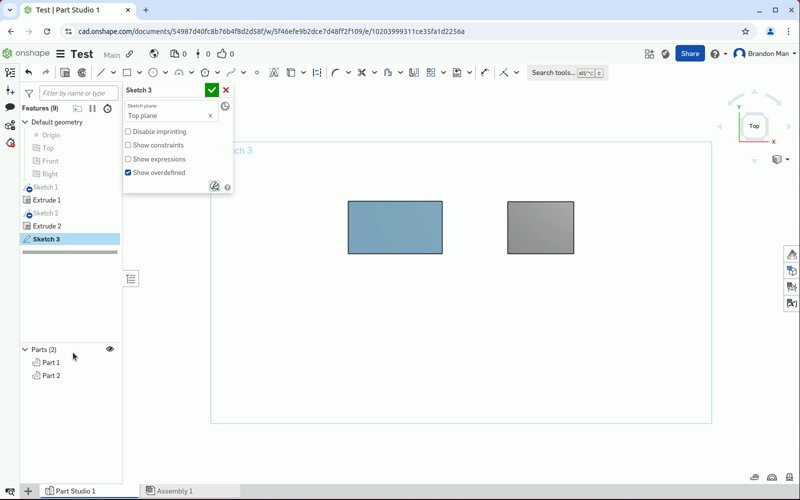
key(y)
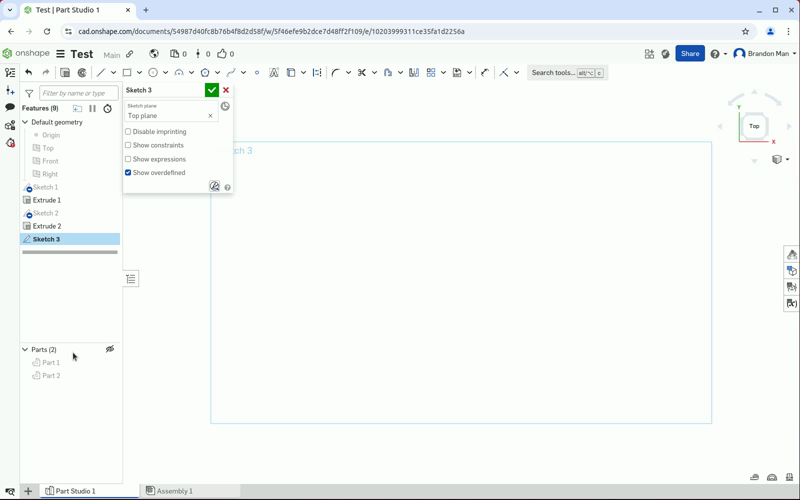
key(l)
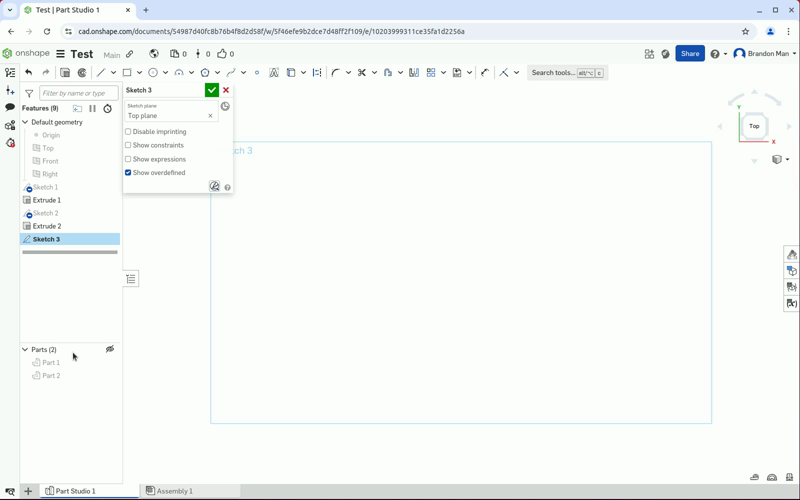
key_down(shift)
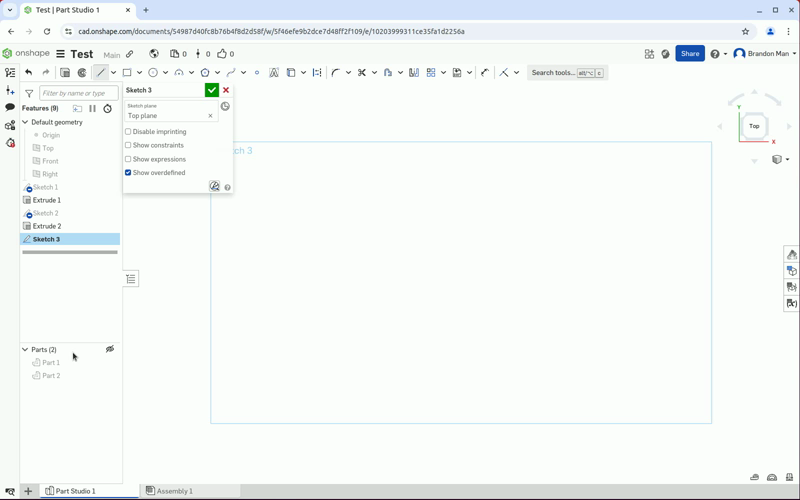
mouse_move(348, 312)
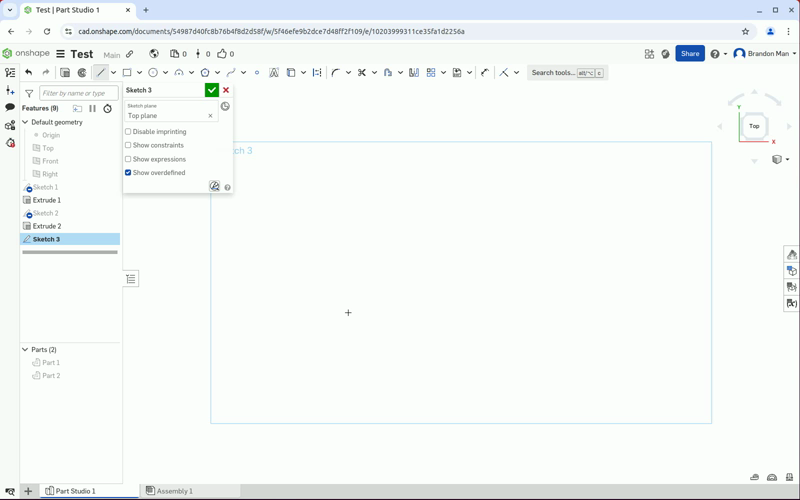
click(348, 312)
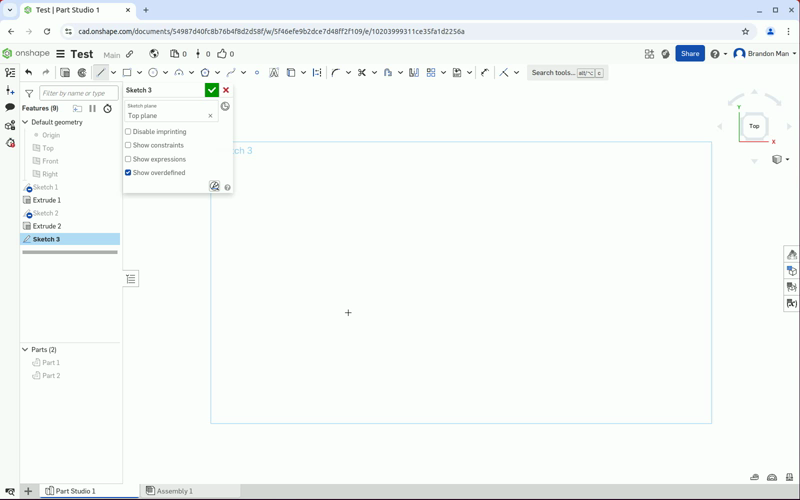
key_up(shift)
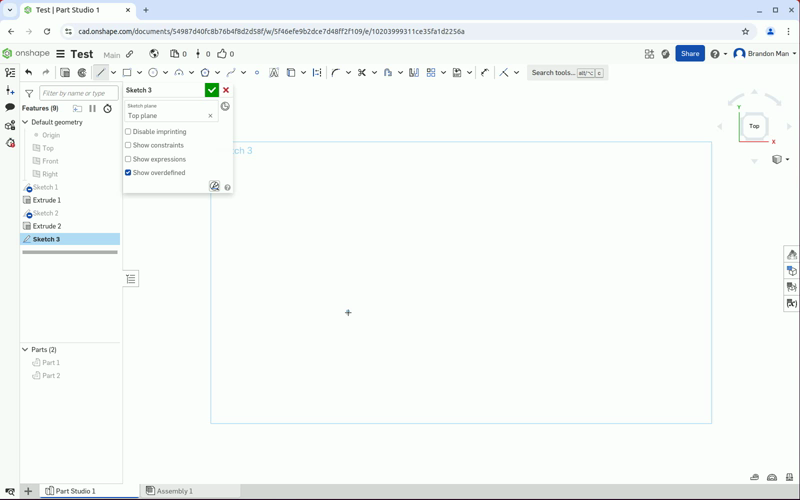
key_down(shift)
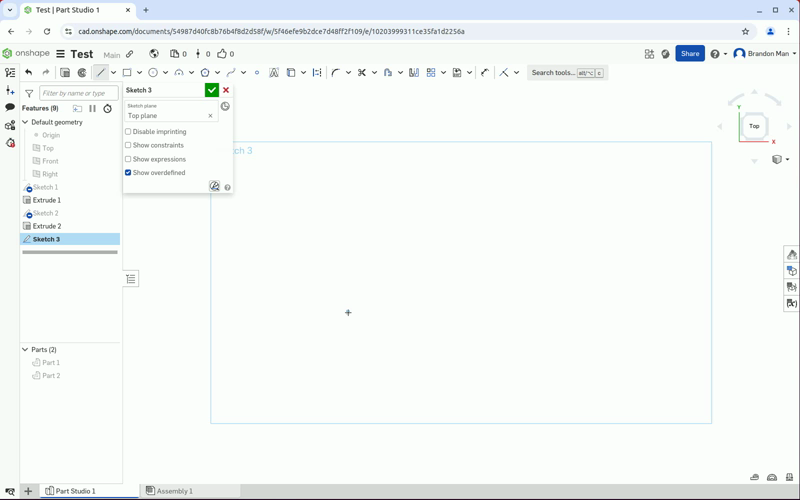
mouse_move(572, 312)
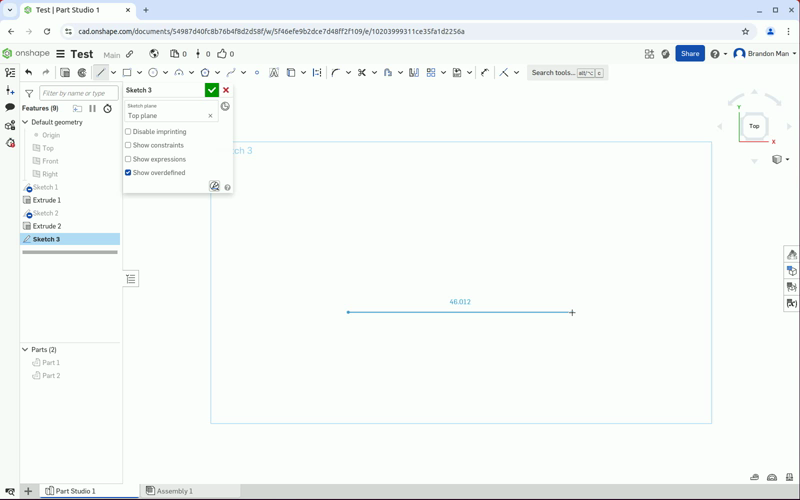
click(572, 312)
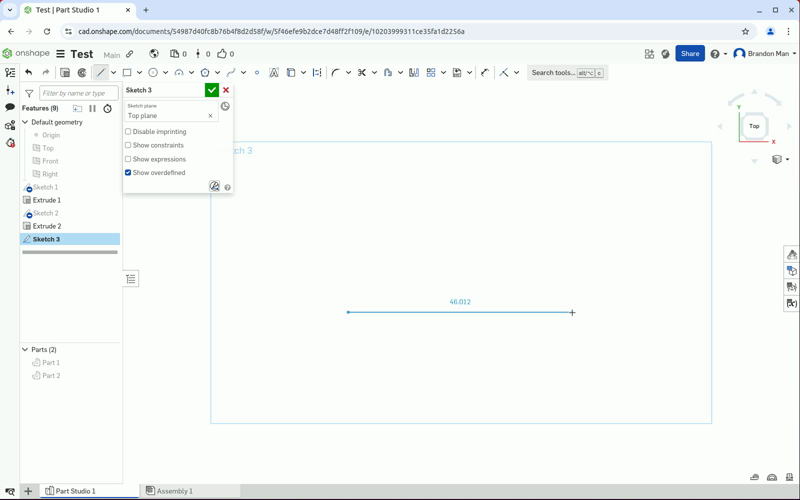
key_up(shift)
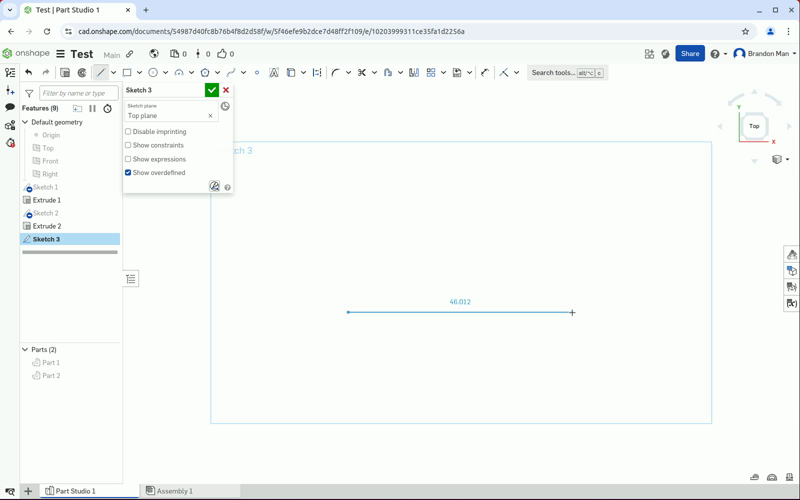
key_down(shift)
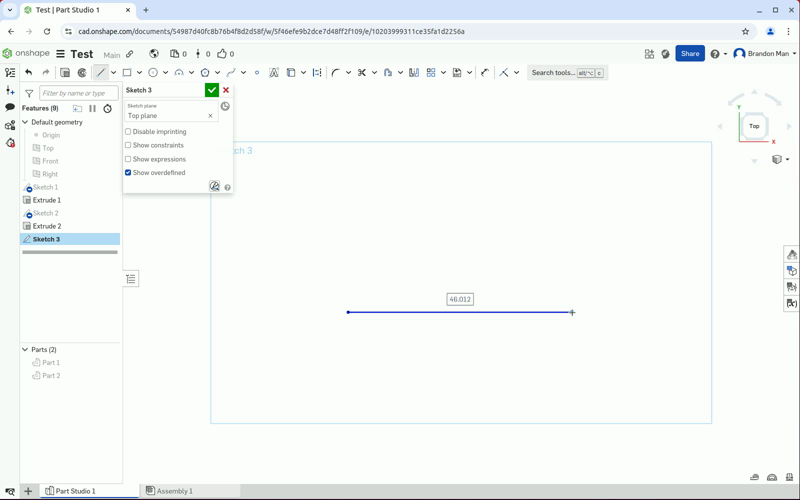
mouse_move(589, 312)
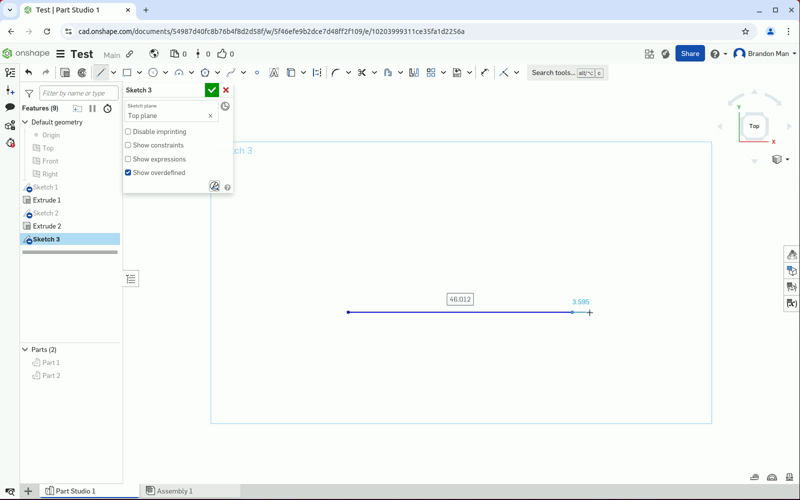
mouse_move(572, 253)
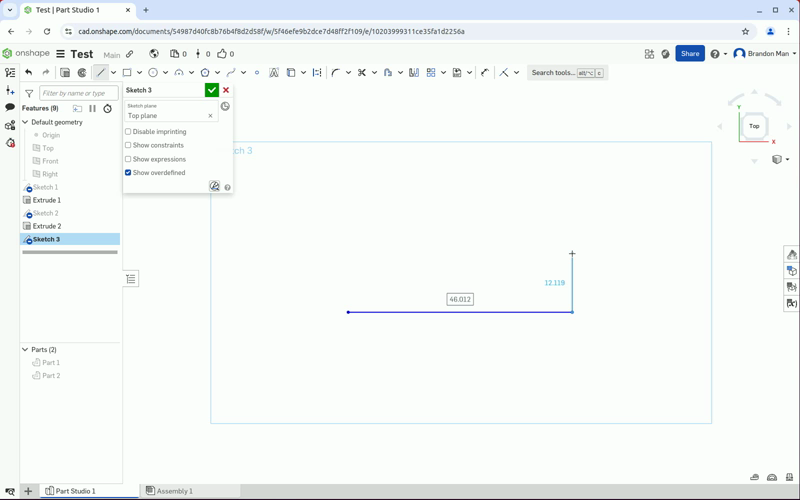
click(572, 253)
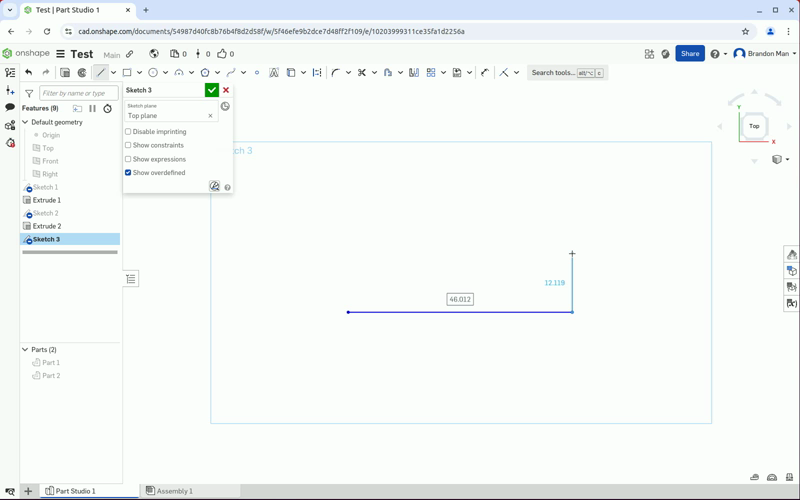
key_up(shift)
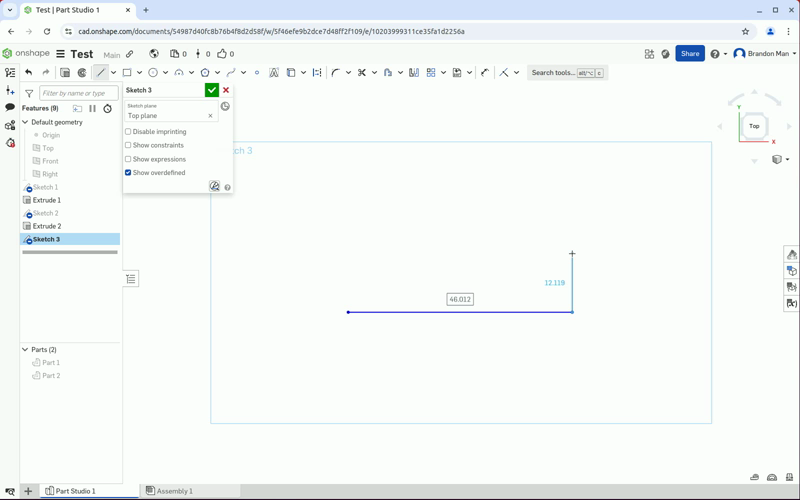
key_down(shift)
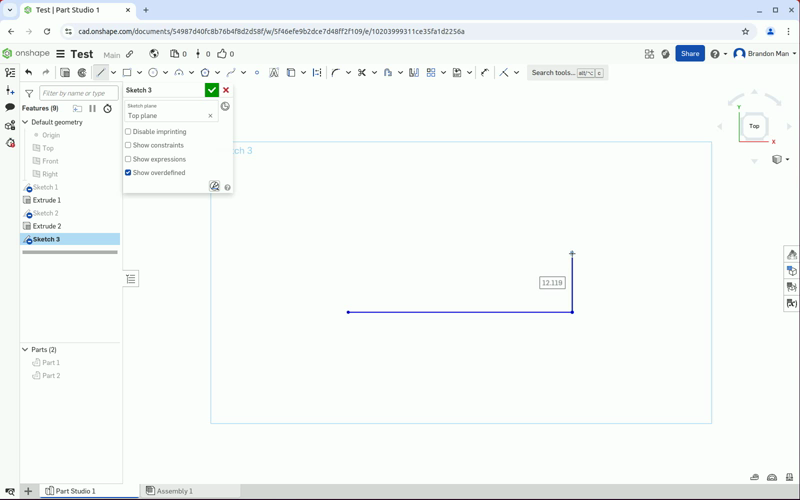
mouse_move(506, 253)
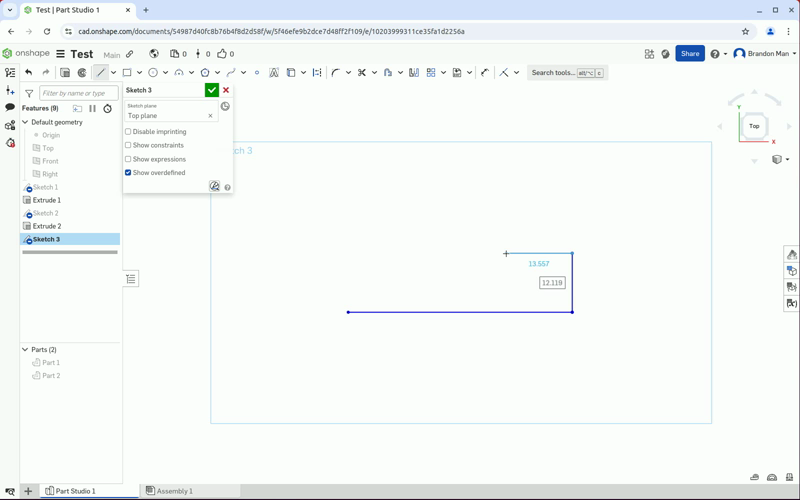
click(506, 253)
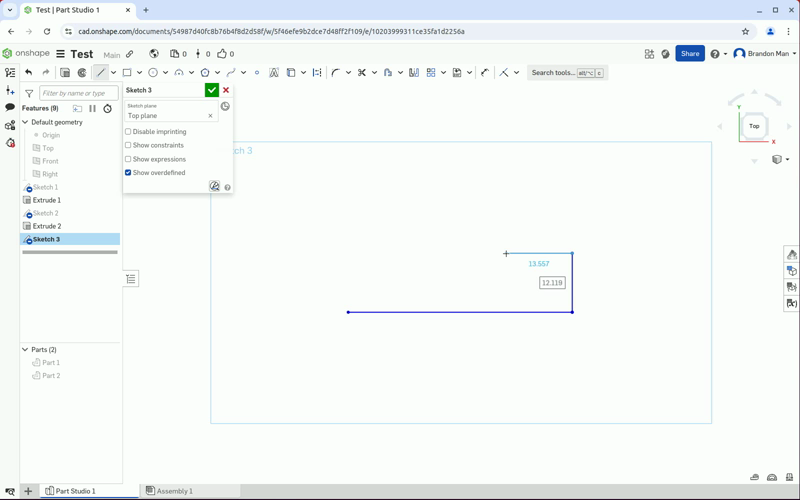
key_up(shift)
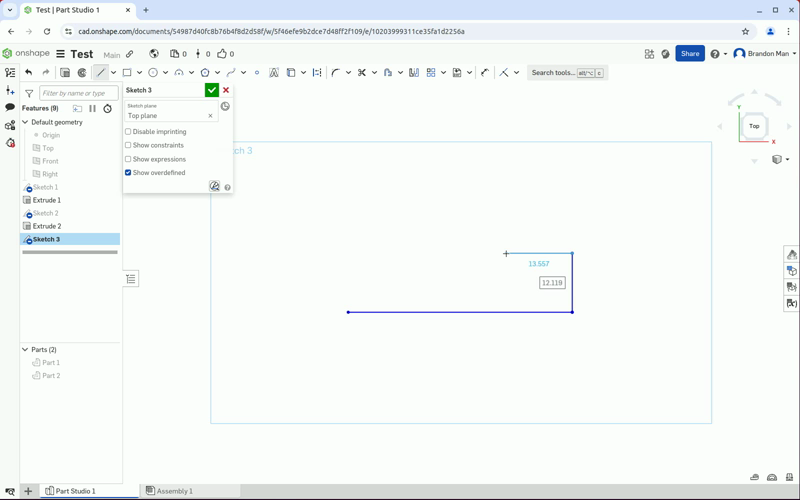
key_down(shift)
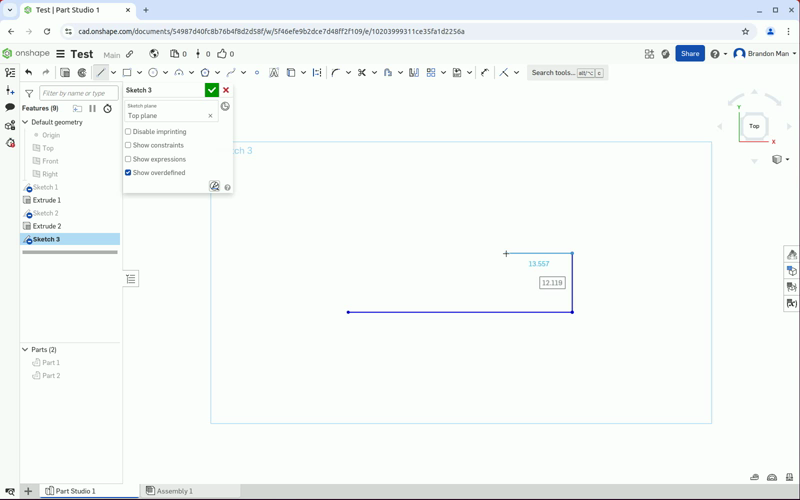
mouse_move(440, 253)
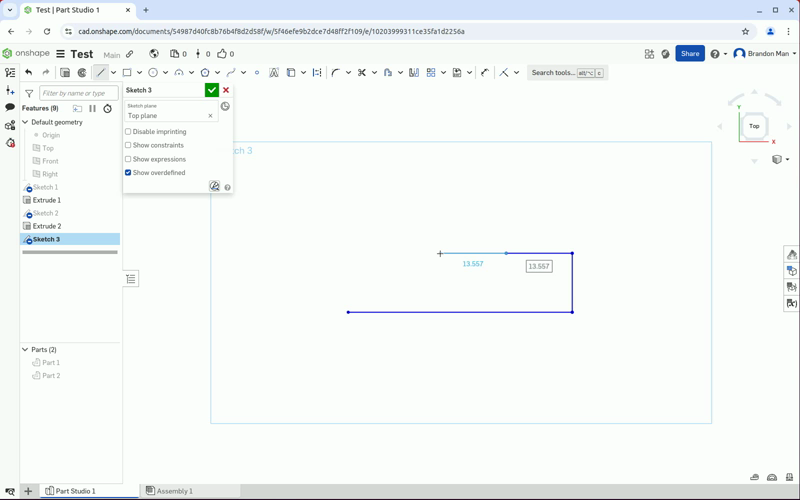
click(440, 253)
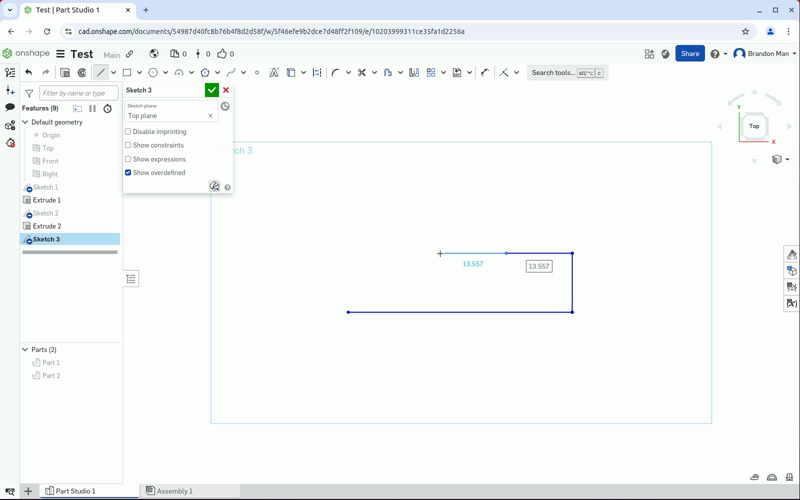
key_up(shift)
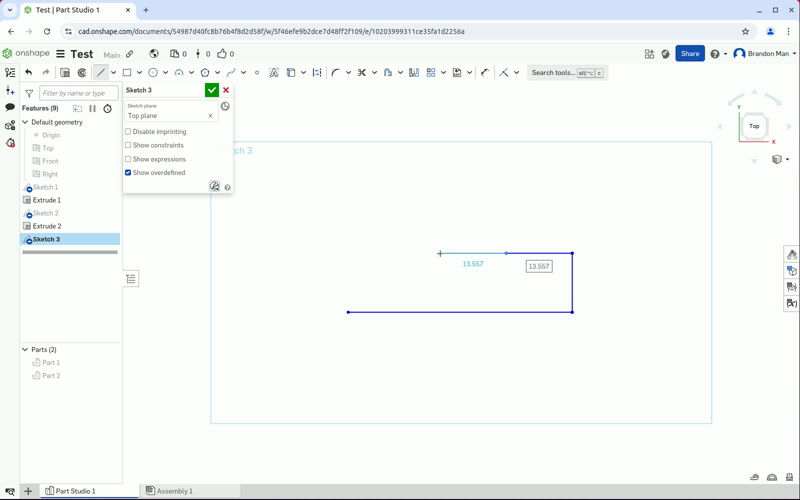
key_down(shift)
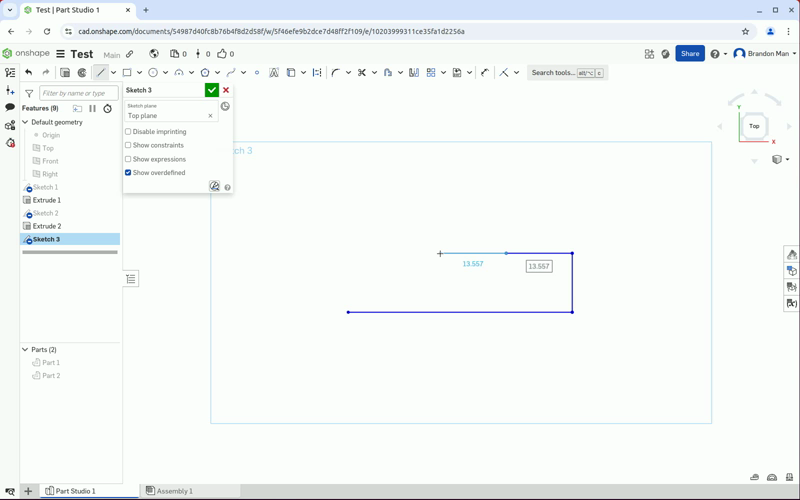
mouse_move(348, 253)
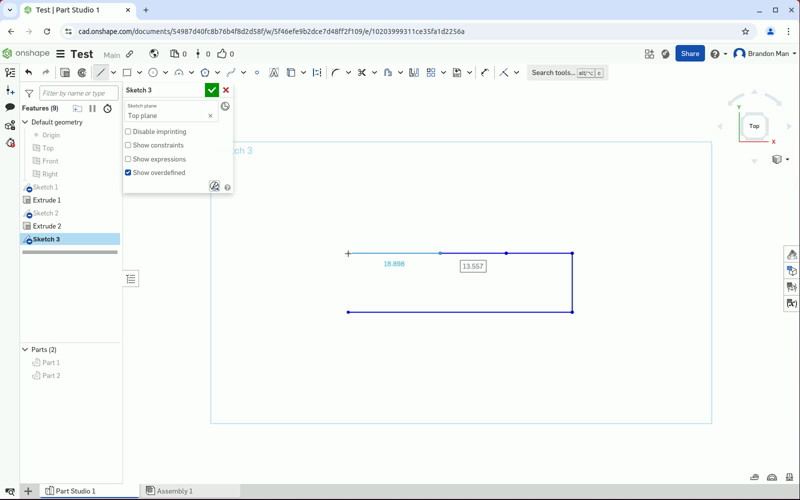
click(348, 253)
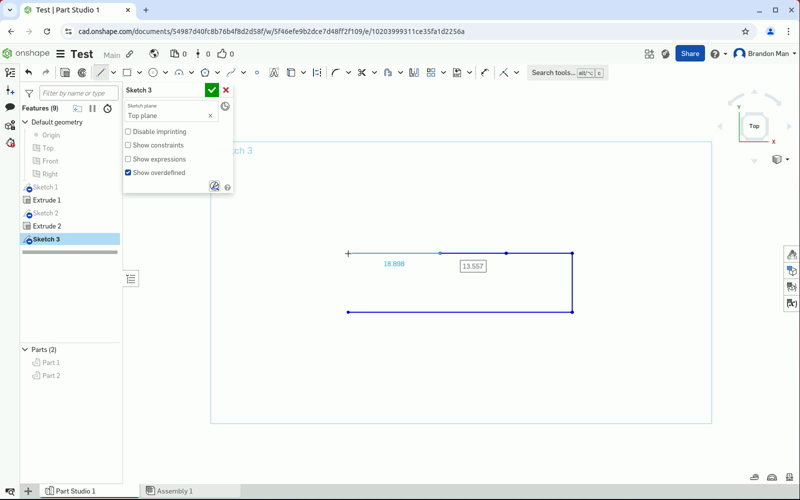
key_up(shift)
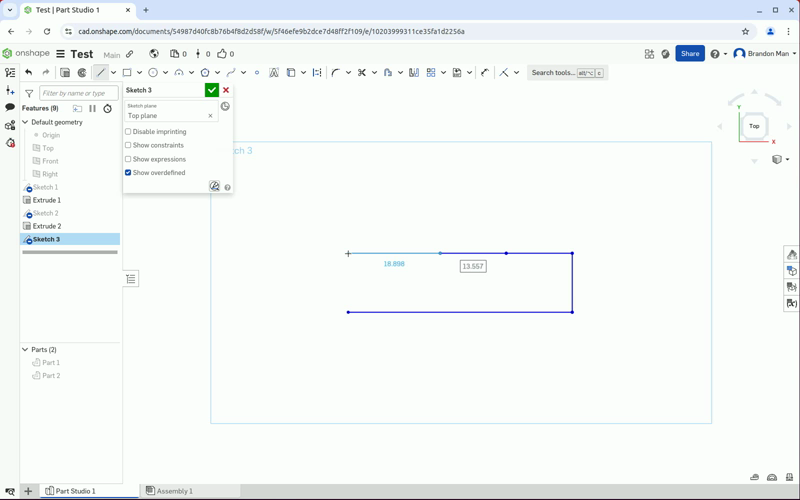
mouse_move(378, 253)
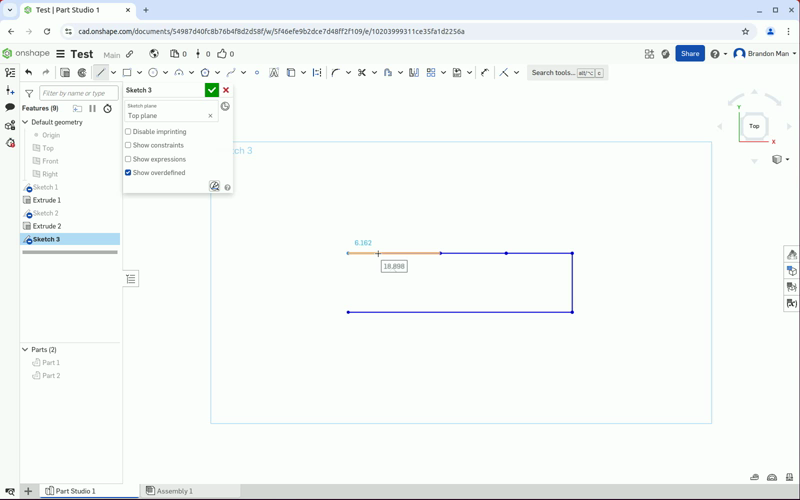
key_down(shift)
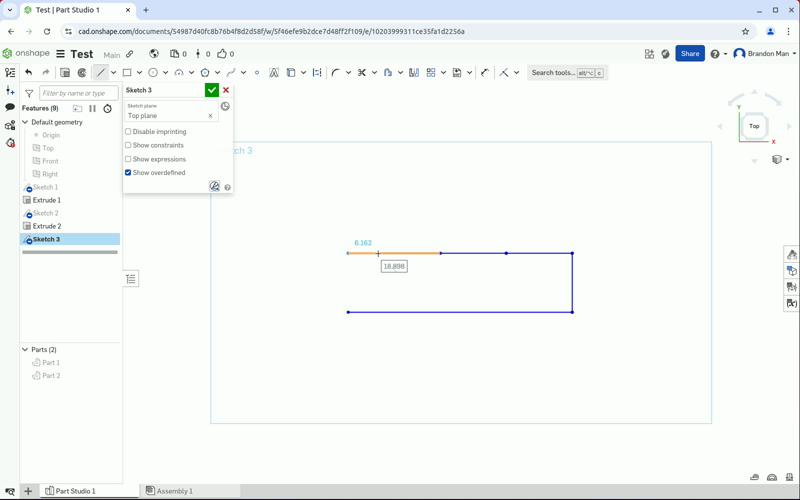
mouse_move(348, 312)
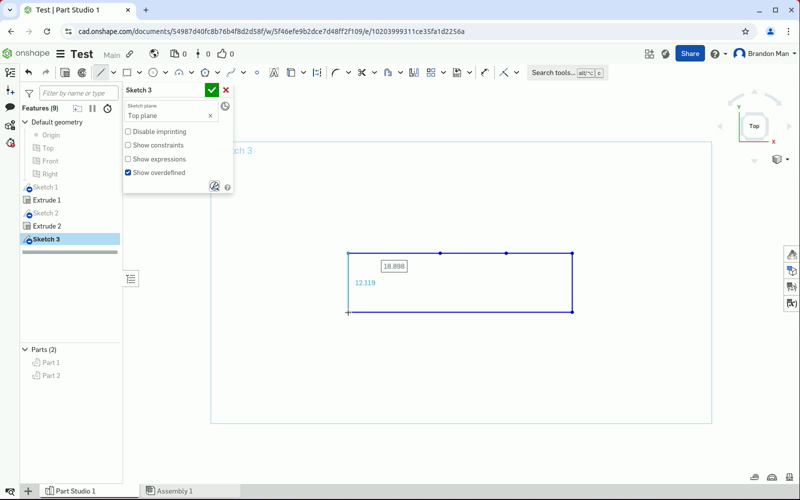
key_up(shift)
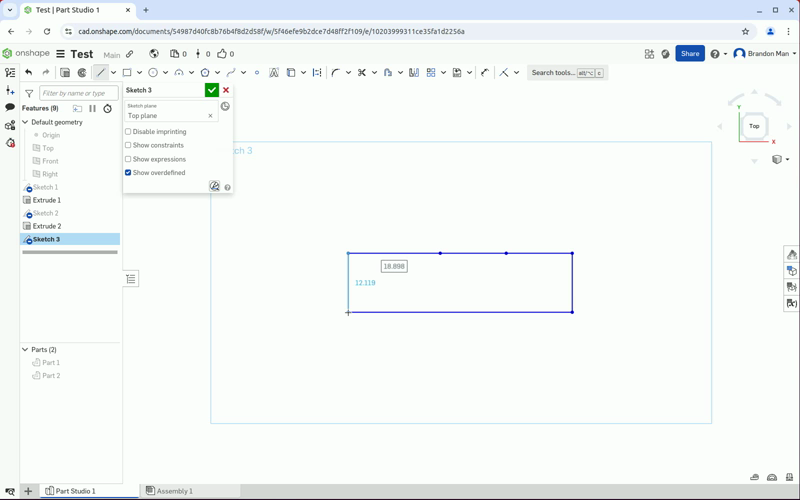
click(348, 312)
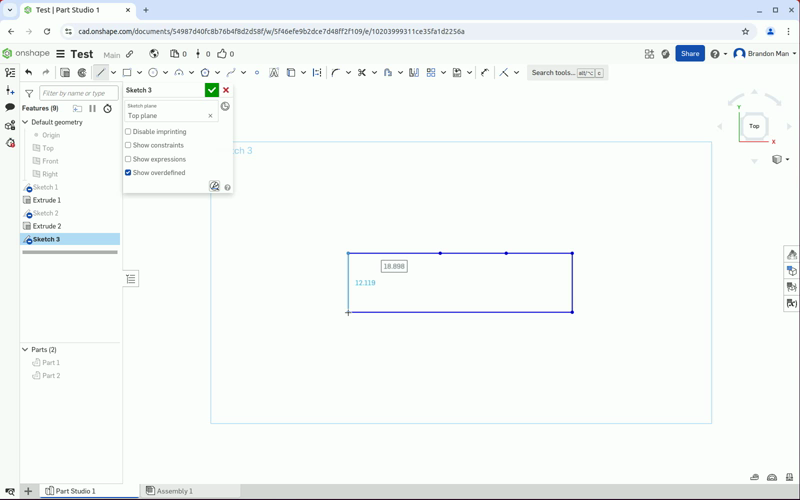
key(esc)
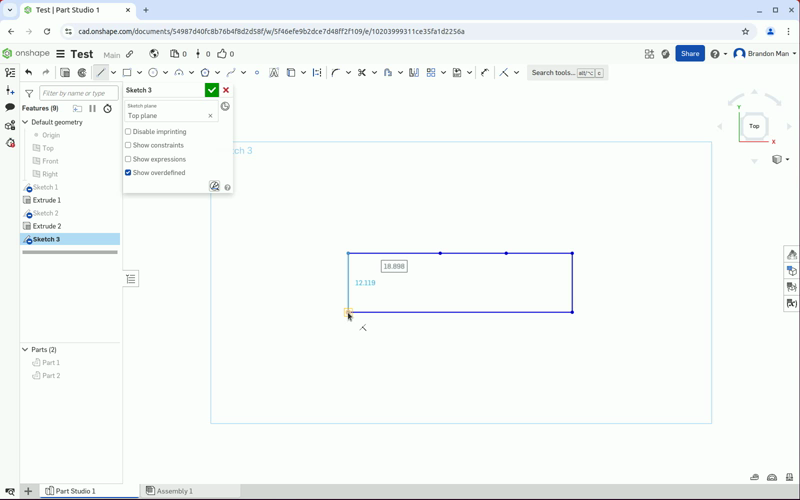
mouse_move(527, 280)
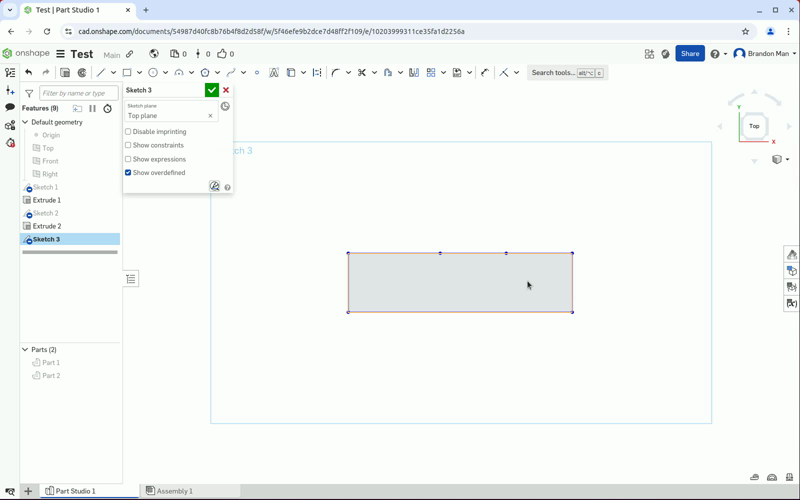
click(527, 280)
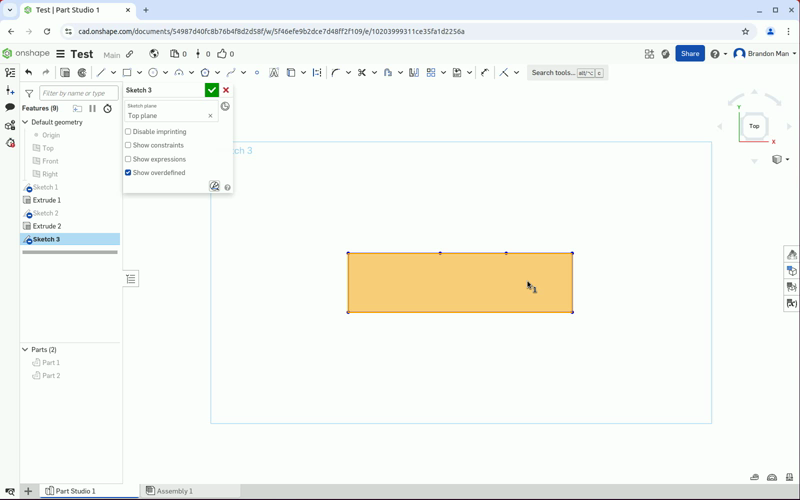
mouse_move(73, 352)
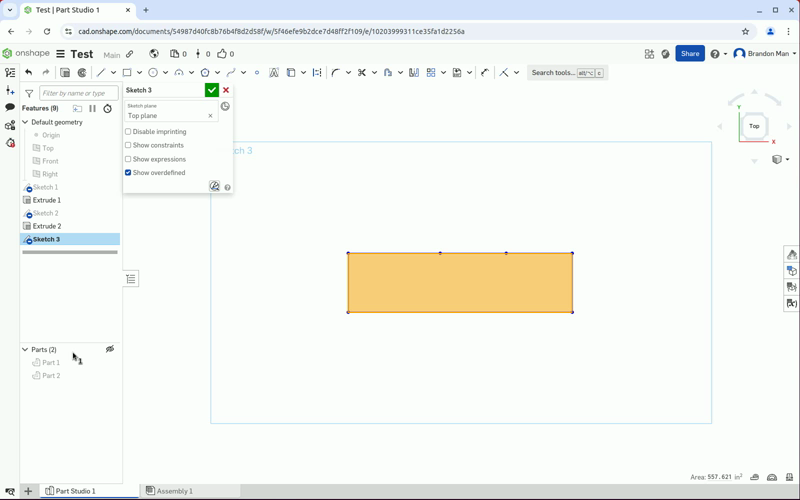
key(shift+y)
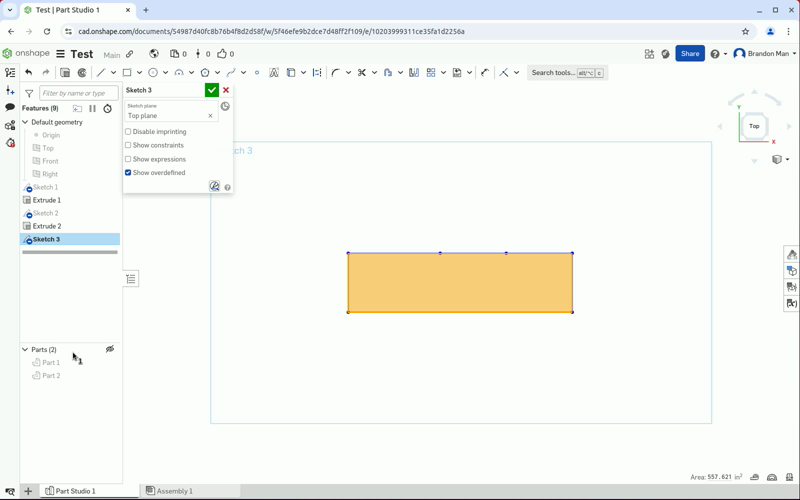
key(shift+e)
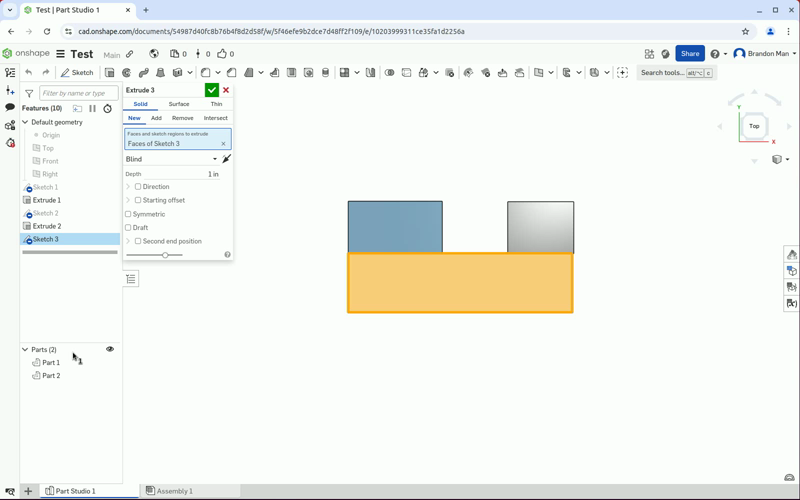
mouse_move(143, 106)
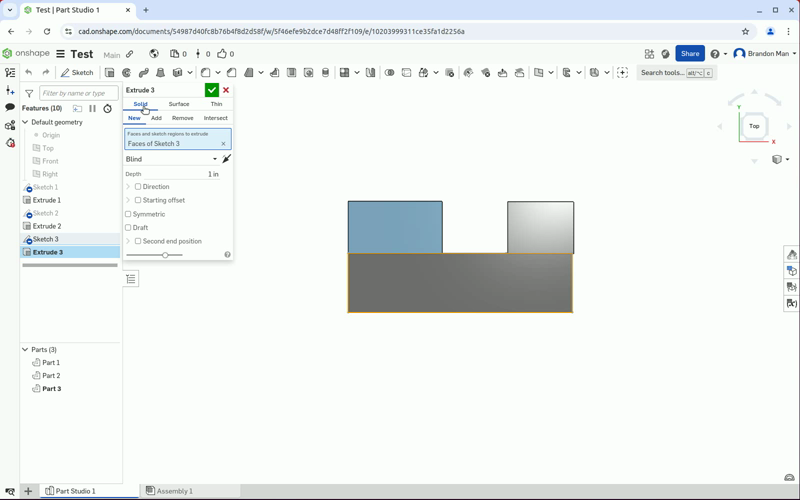
click(143, 106)
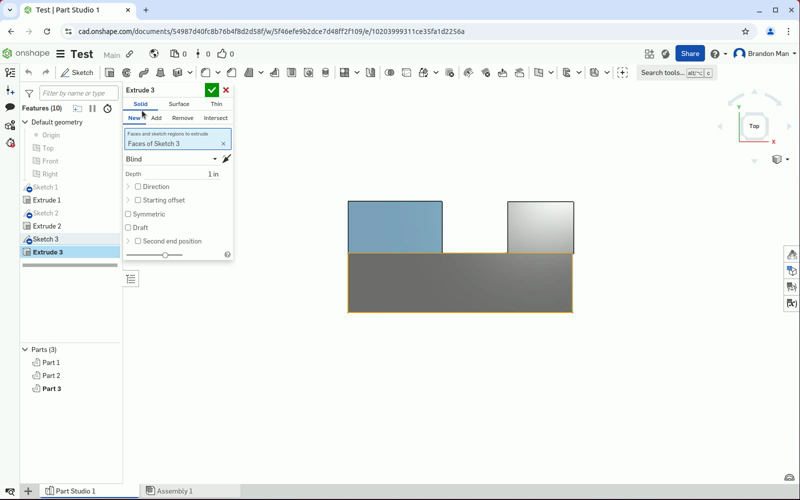
mouse_move(137, 120)
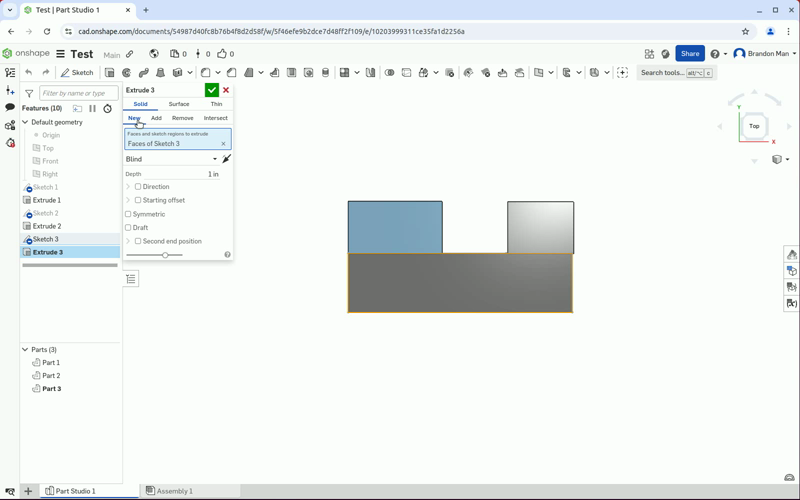
click(137, 120)
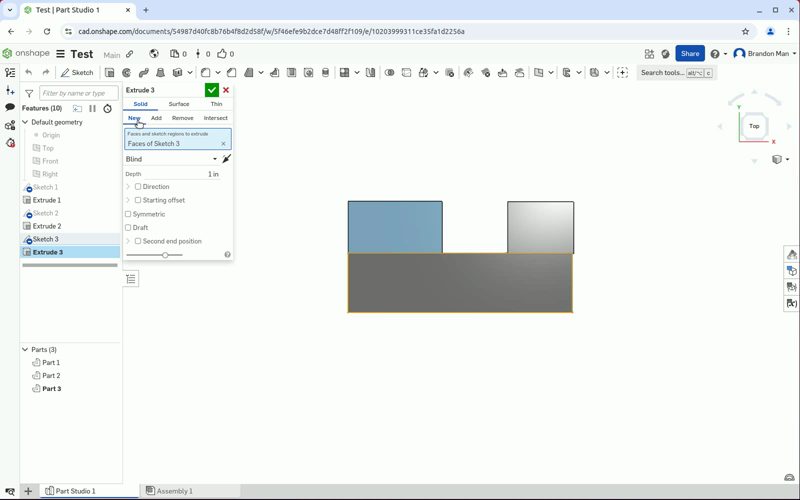
key(tab, 4)
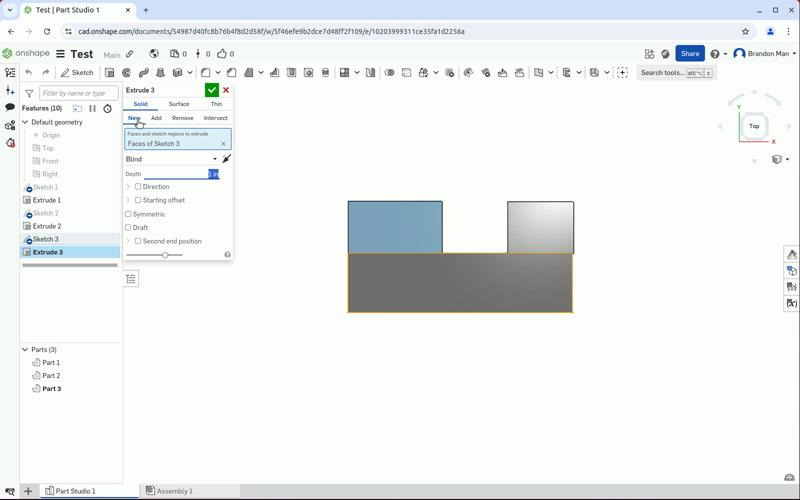
text(1.685)
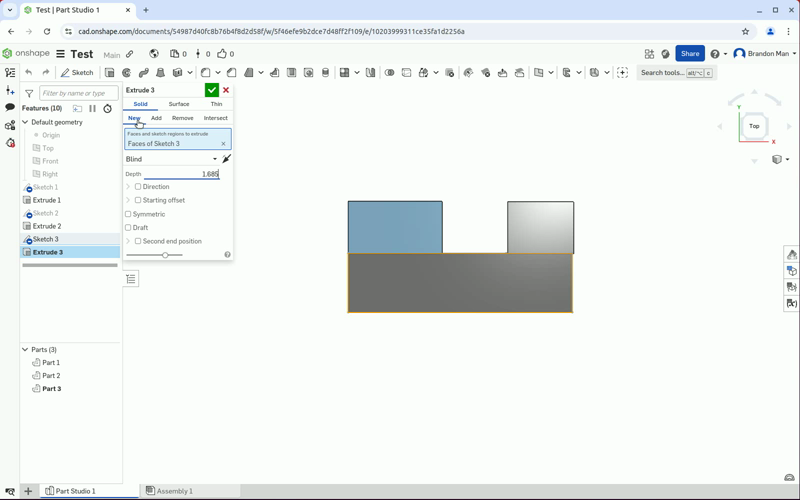
key(enter)
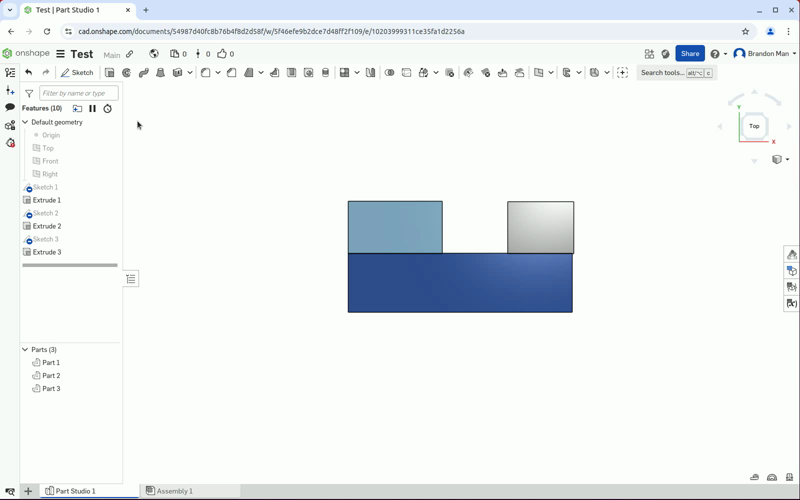
key(shift+h)
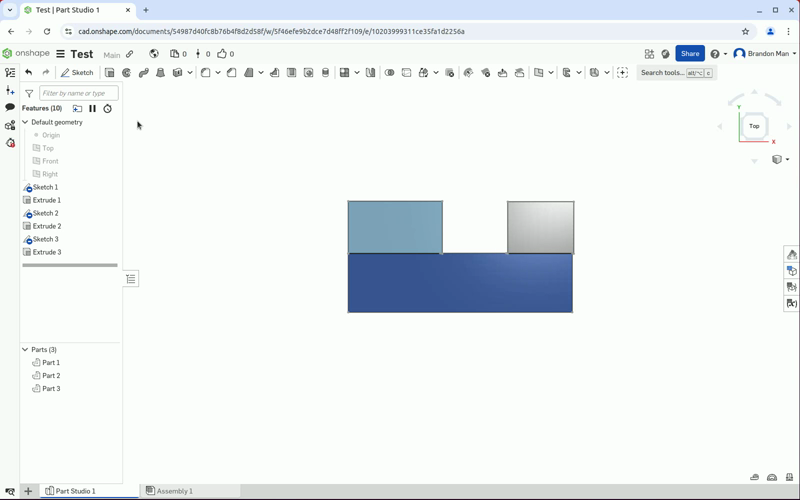
key(shift+h)
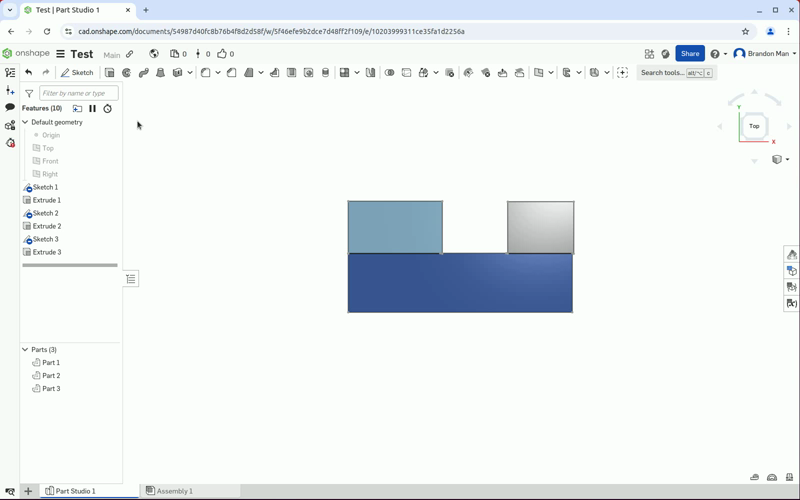
key(shift+7)
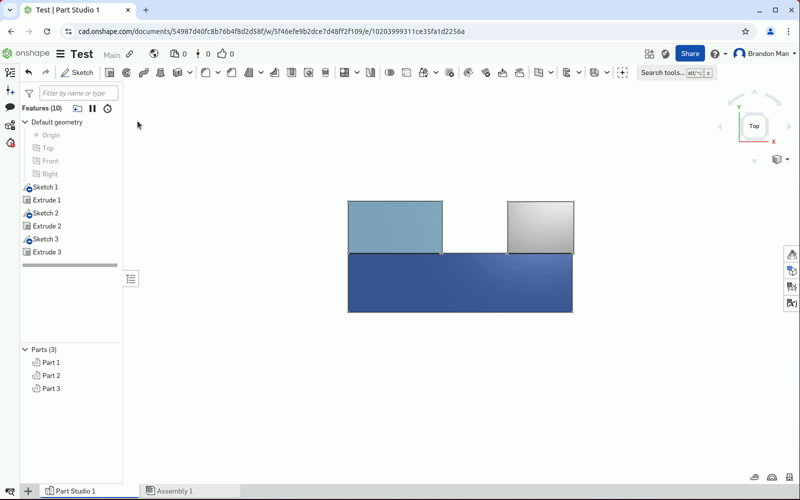
key(up, 3)
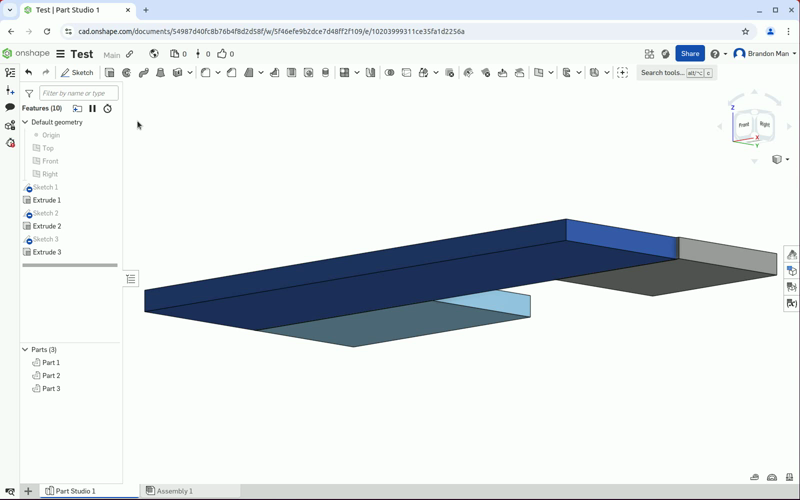
key(left, 3)
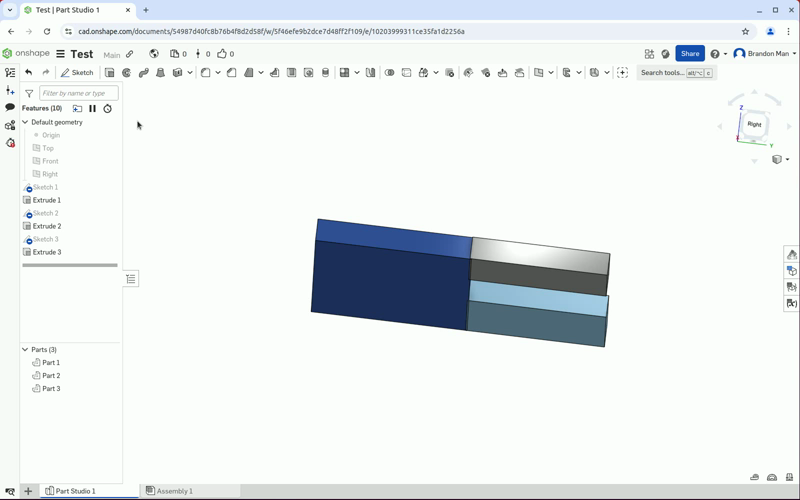
key(right, 3)
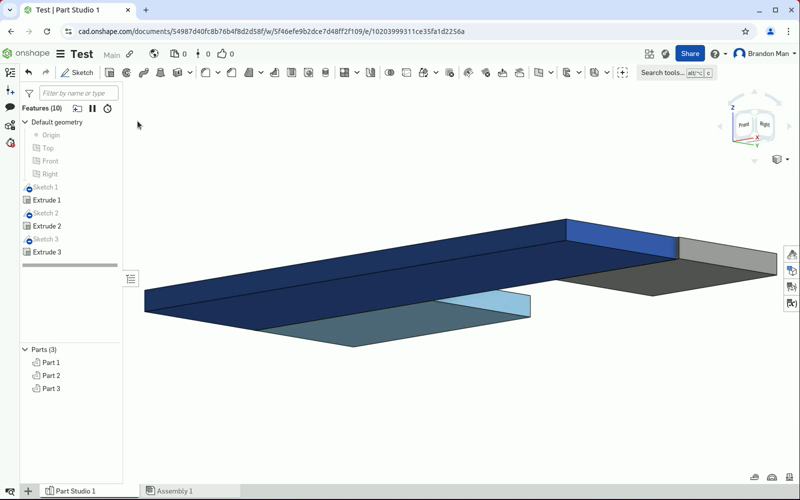
key(down, 3)
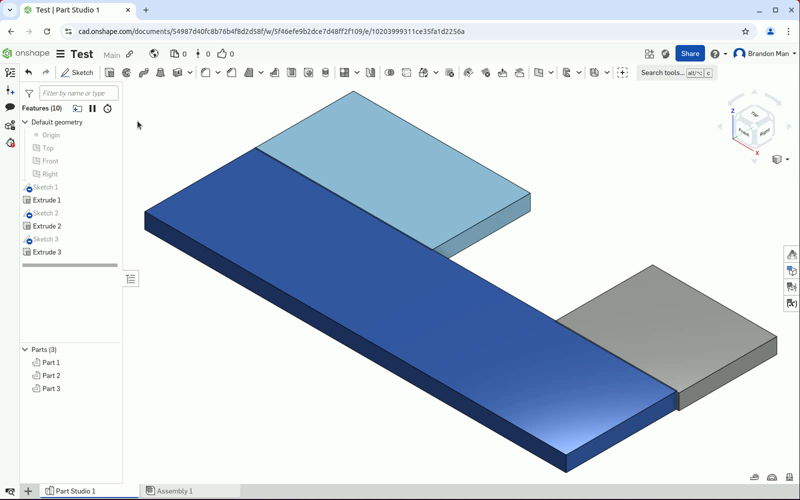
mouse_move(73, 189)
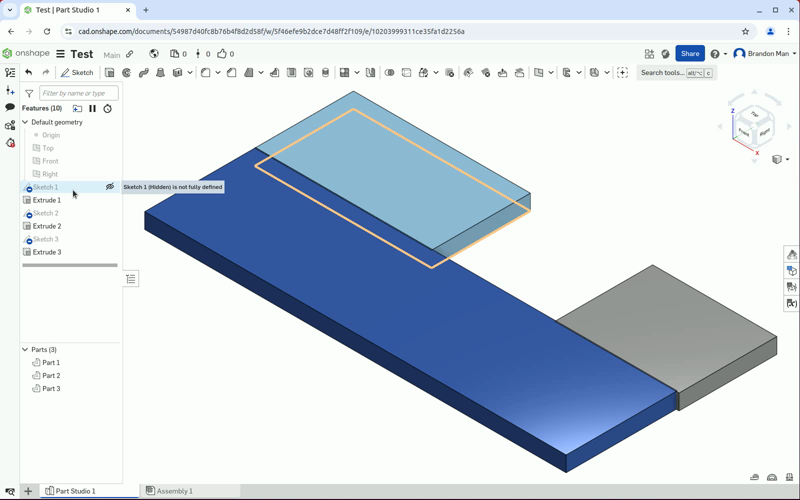
click(73, 189)